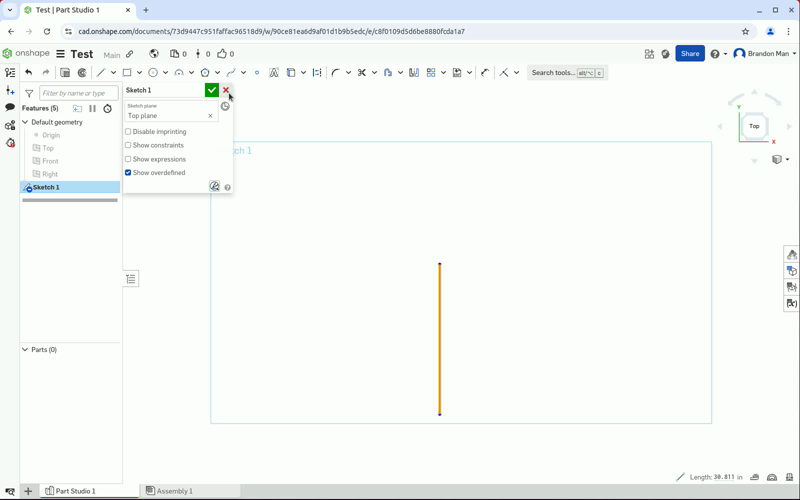
key(shift+h)
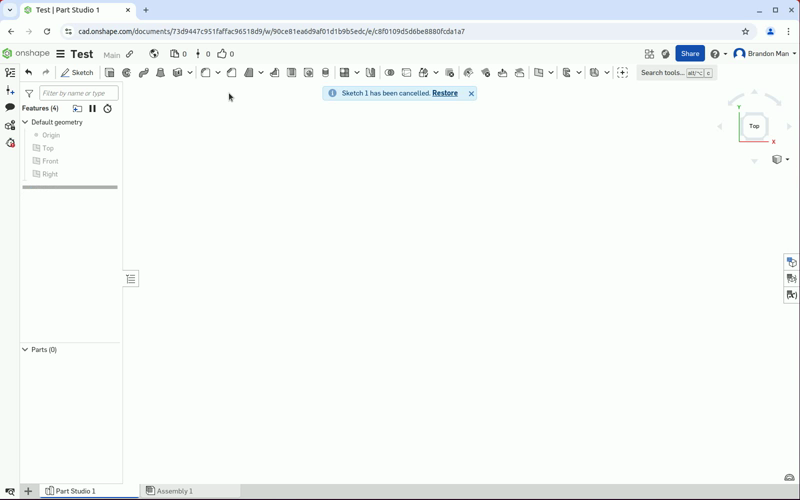
mouse_move(73, 352)
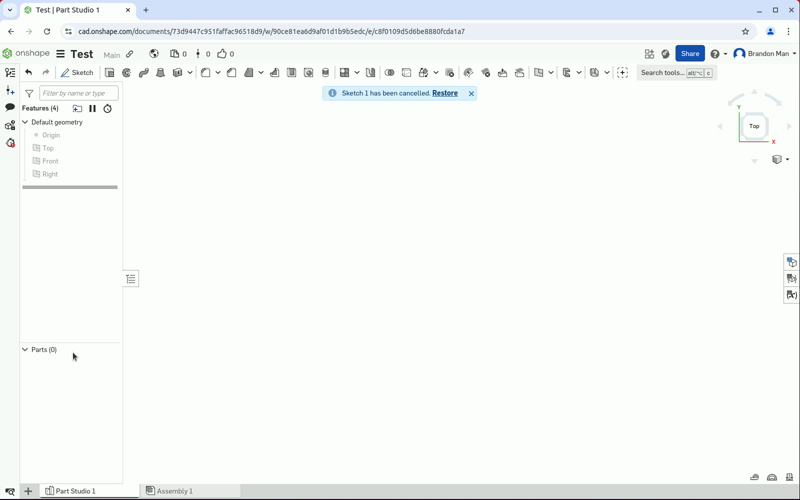
key(y)
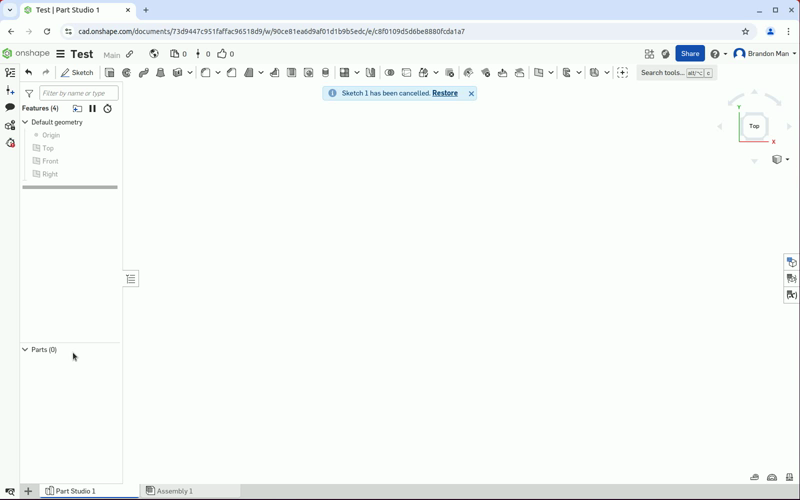
key(shift+p)
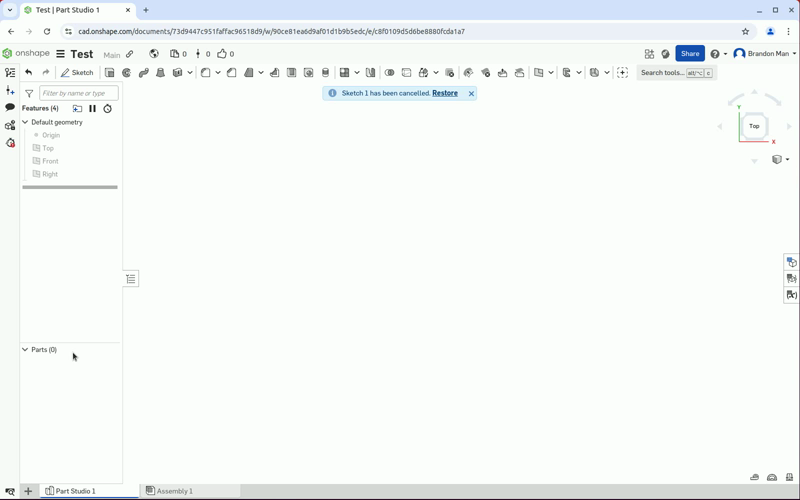
key(space)
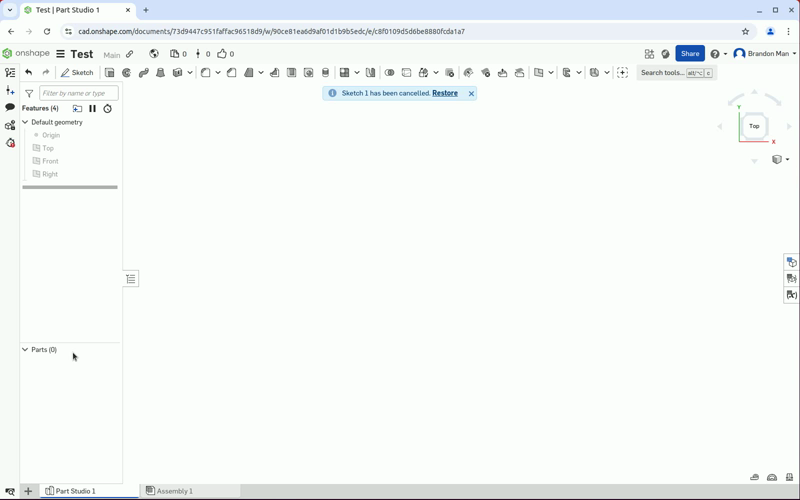
key_down(shift)
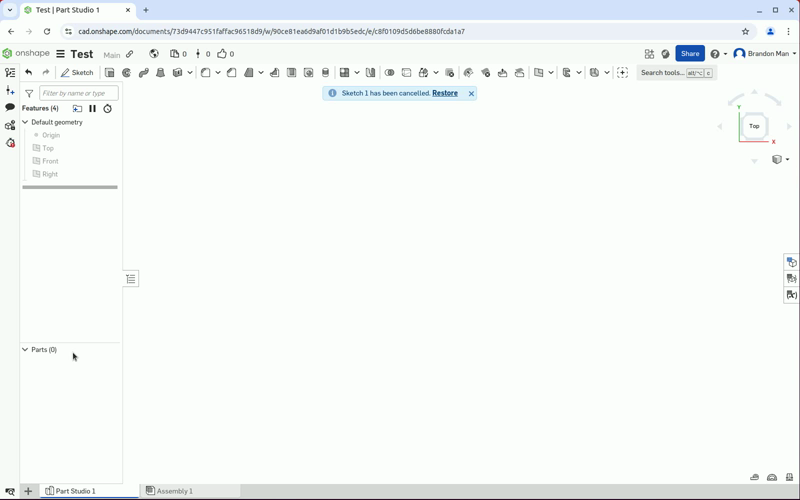
key(up)
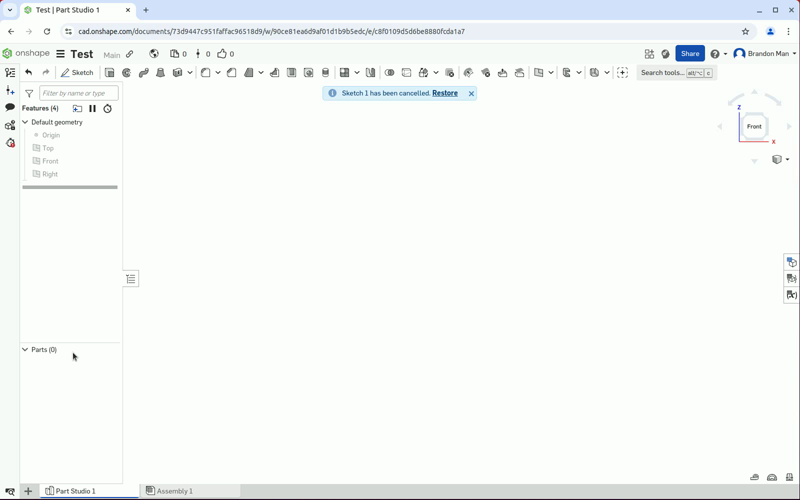
key_up(shift)
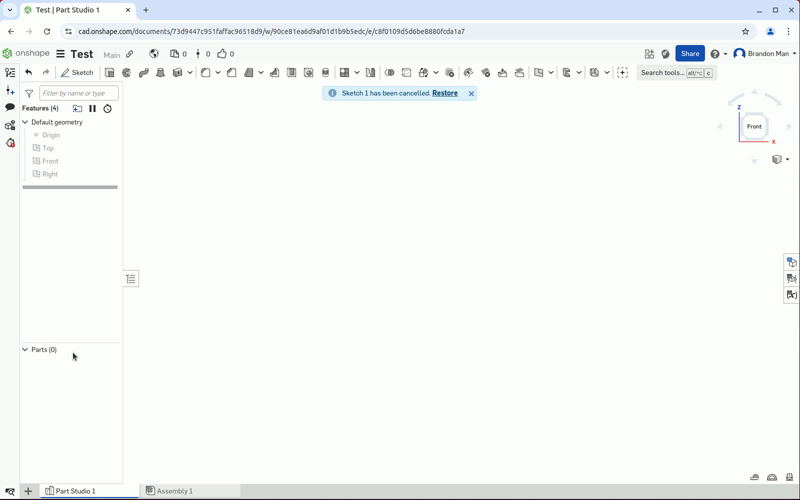
mouse_move(73, 352)
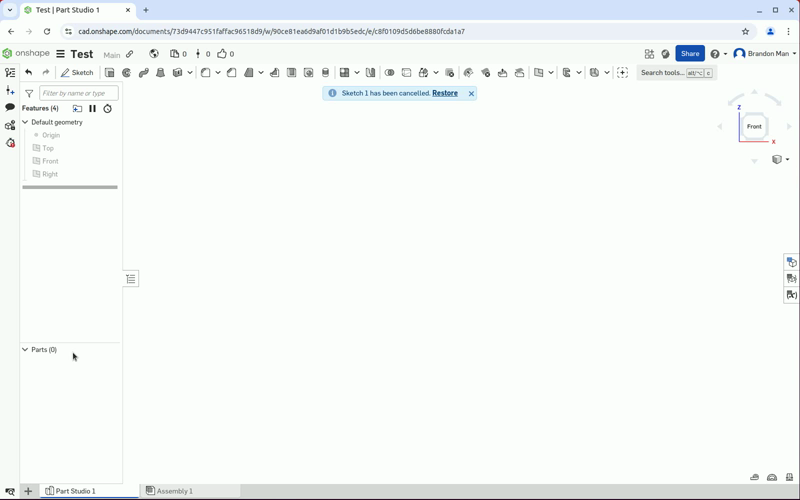
key(shift+y)
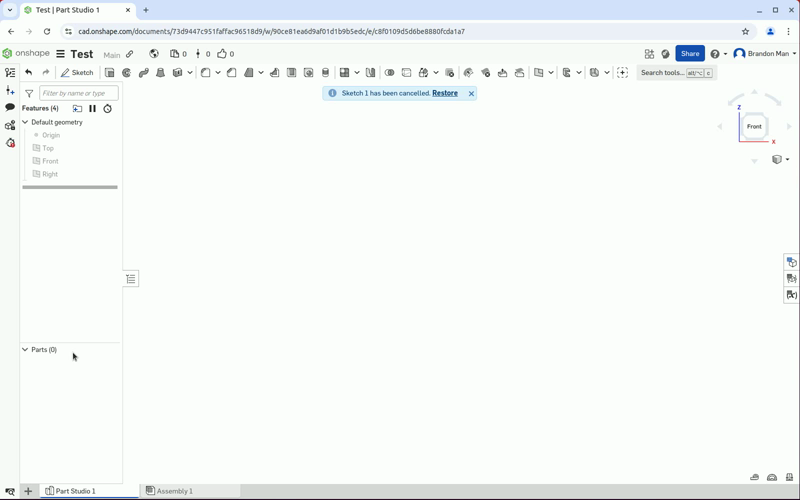
key(shift+s)
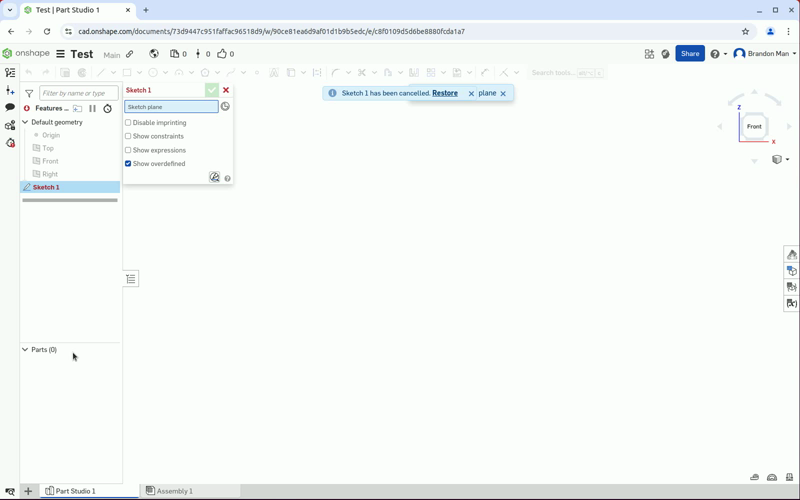
mouse_move(73, 163)
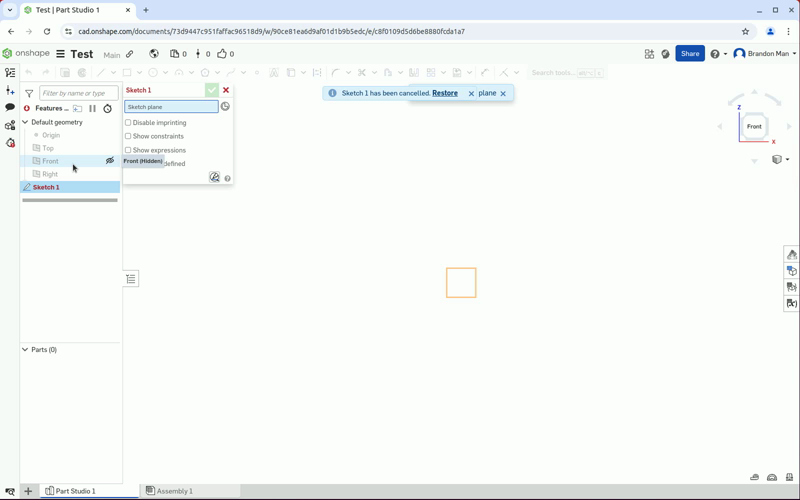
click(73, 163)
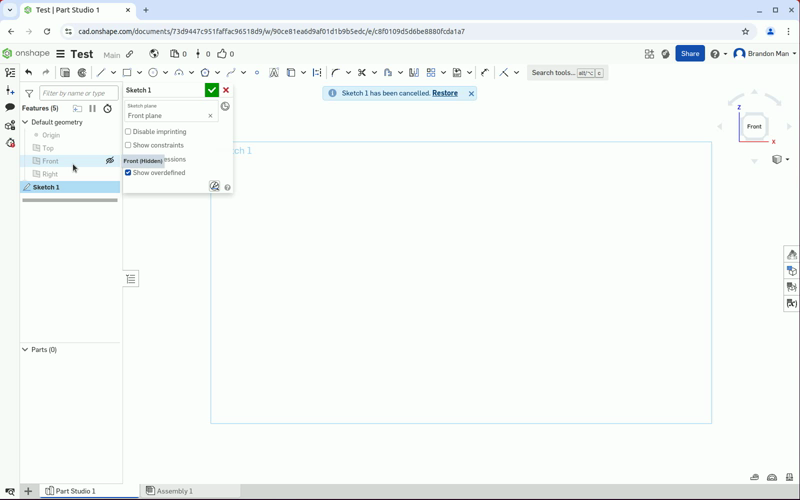
mouse_move(73, 352)
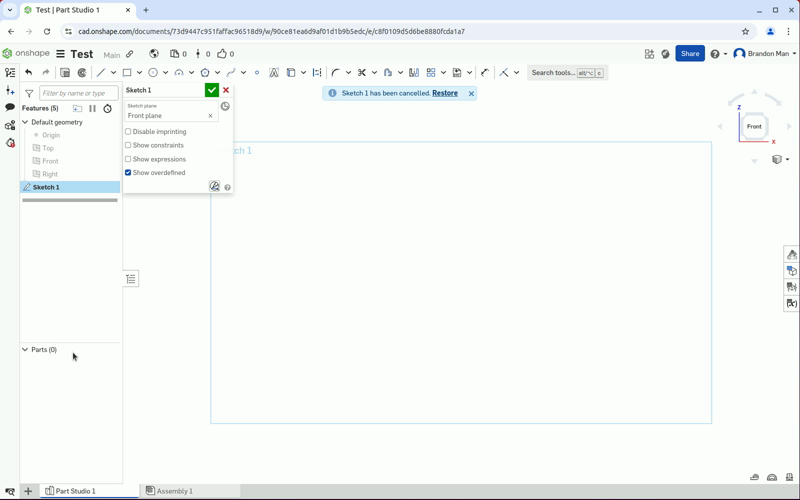
key(y)
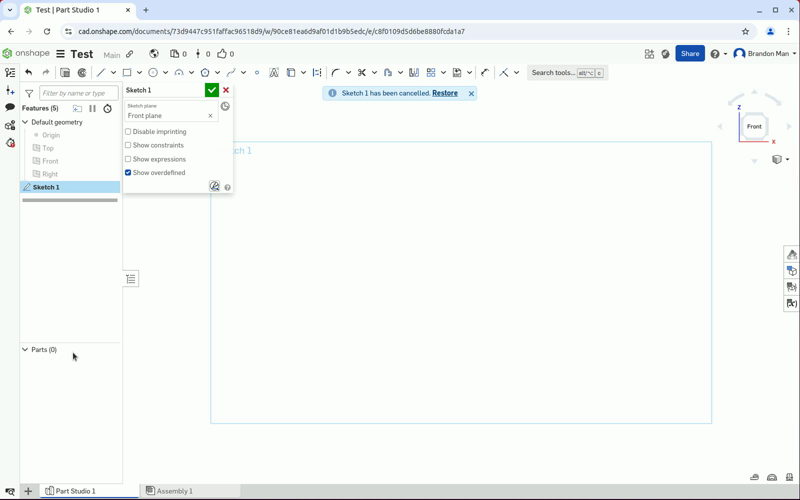
key(l)
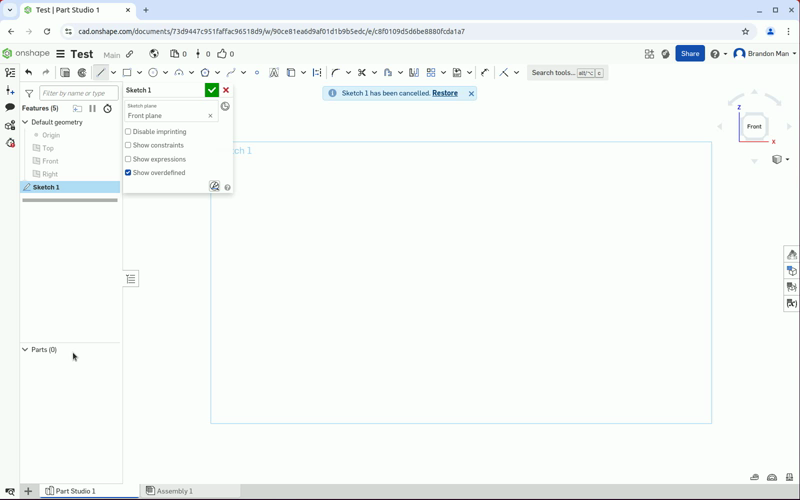
key_down(shift)
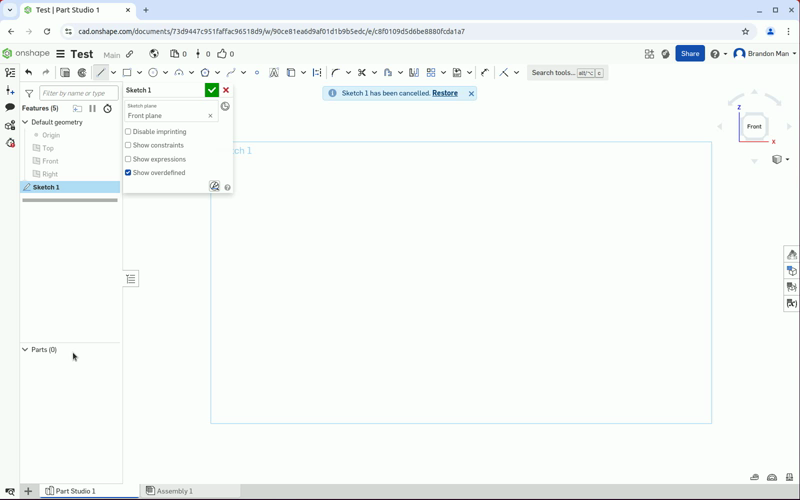
mouse_move(378, 307)
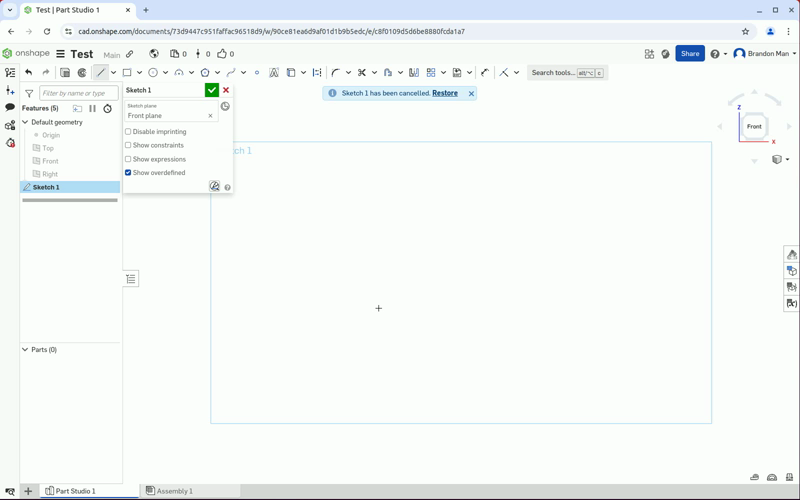
click(378, 307)
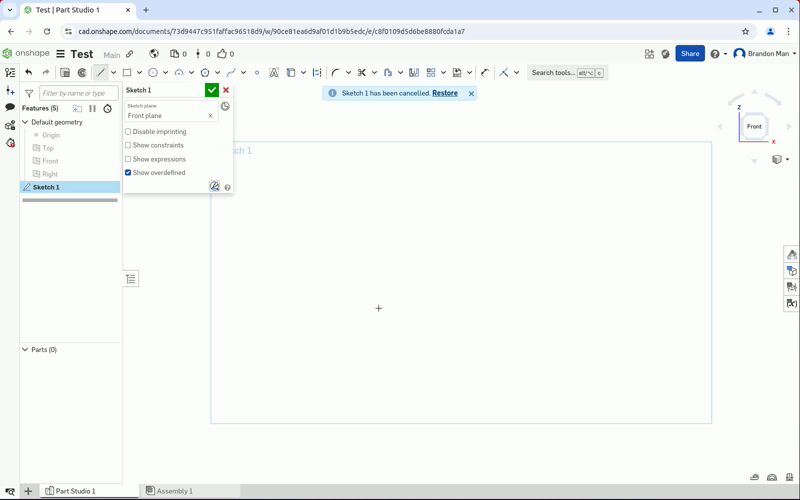
key_up(shift)
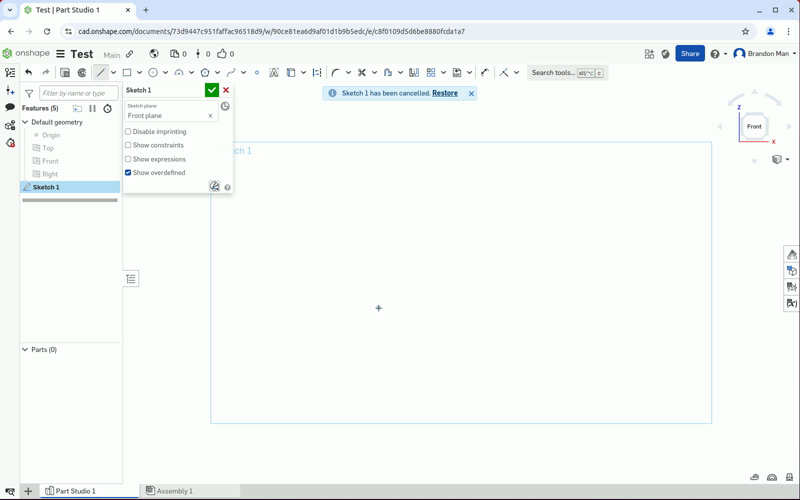
key_down(shift)
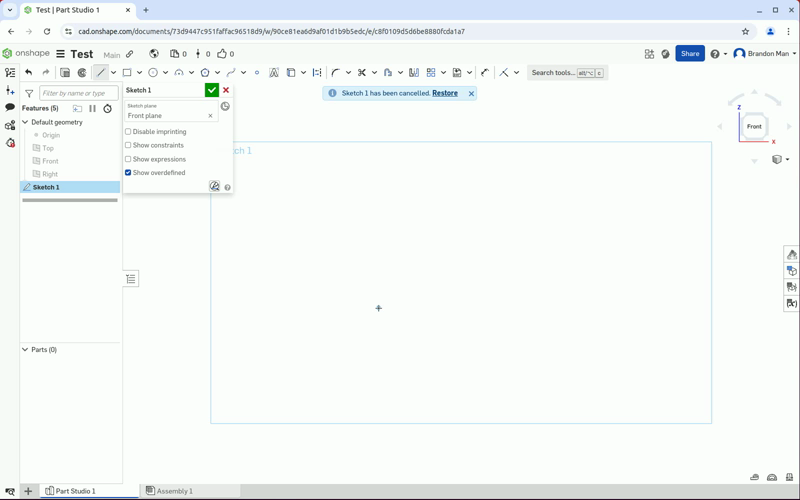
mouse_move(505, 307)
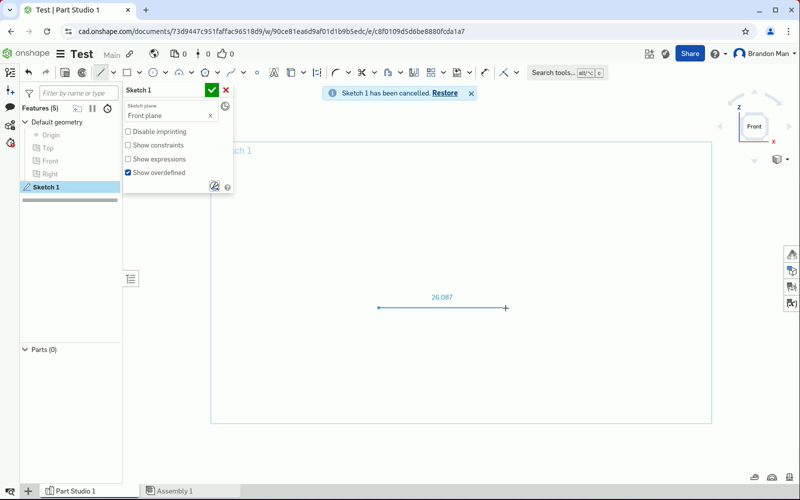
click(505, 307)
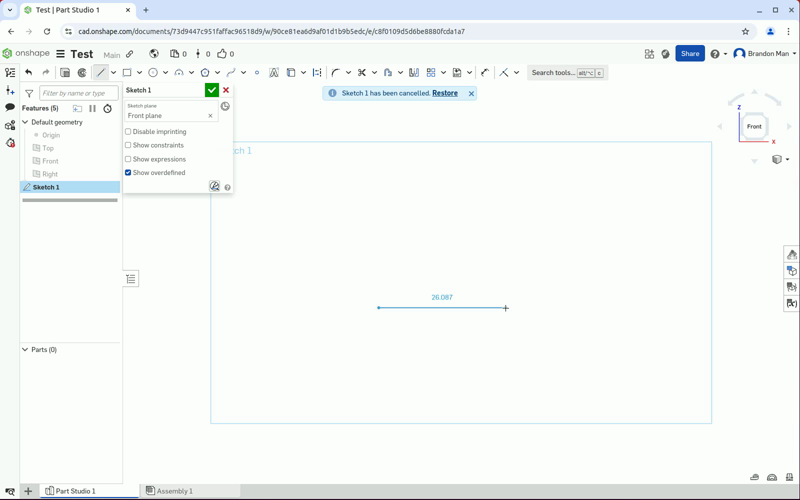
key_up(shift)
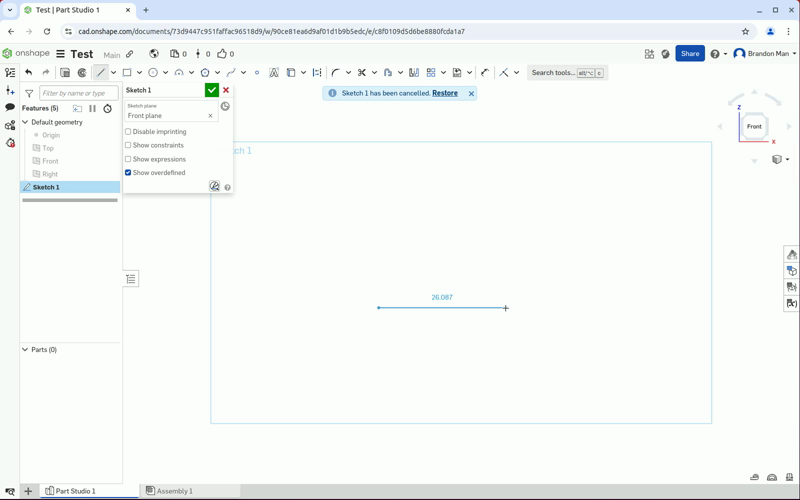
key_down(shift)
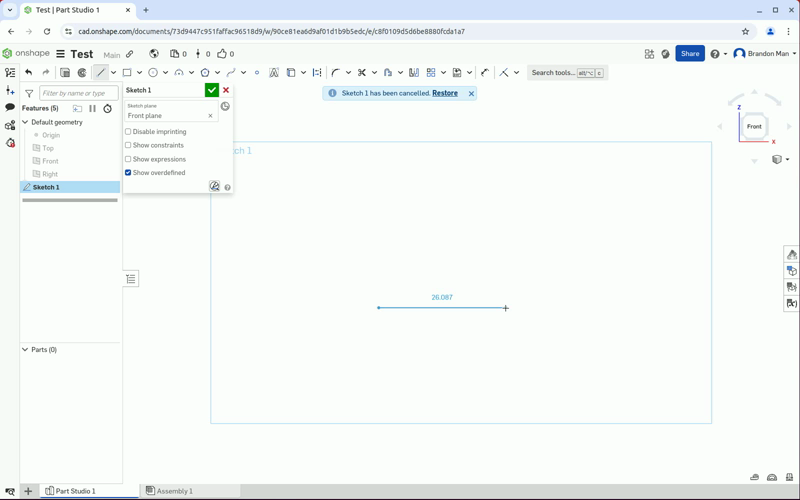
mouse_move(505, 170)
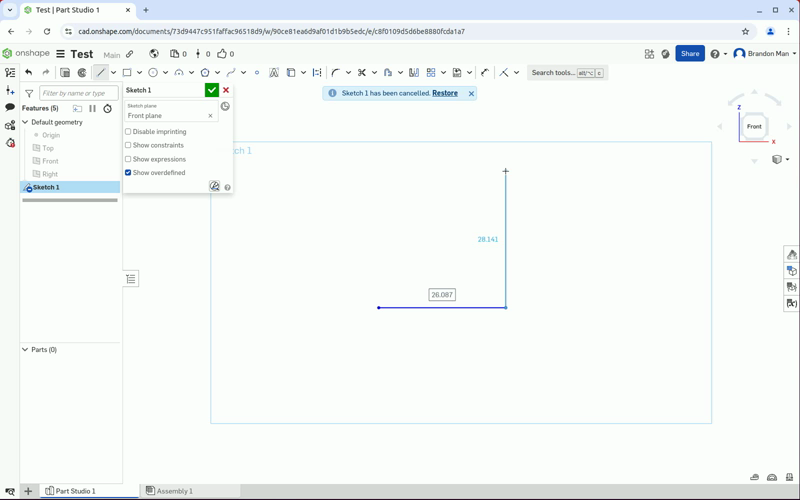
click(505, 170)
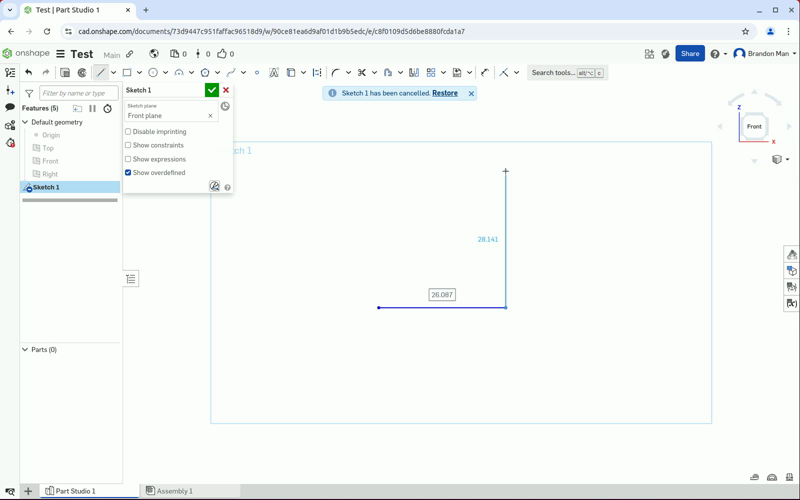
key_up(shift)
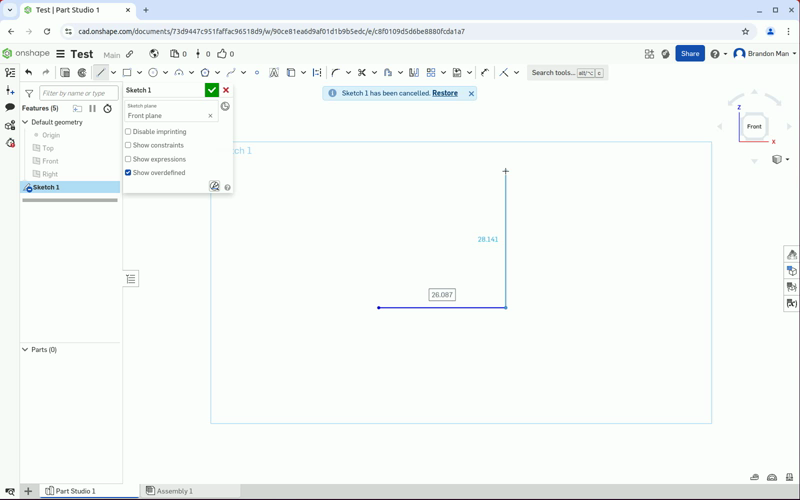
key_down(shift)
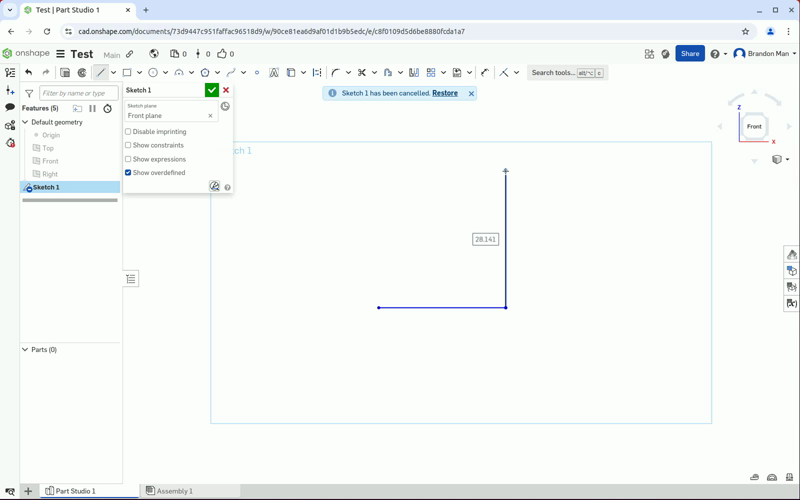
mouse_move(378, 170)
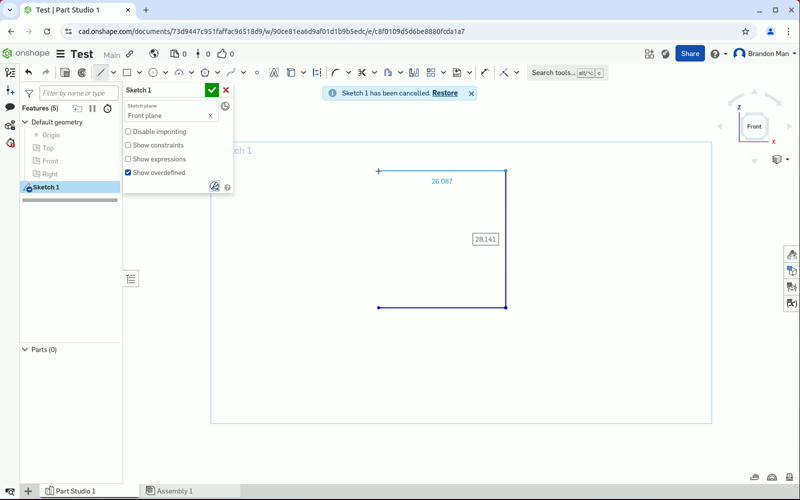
click(378, 170)
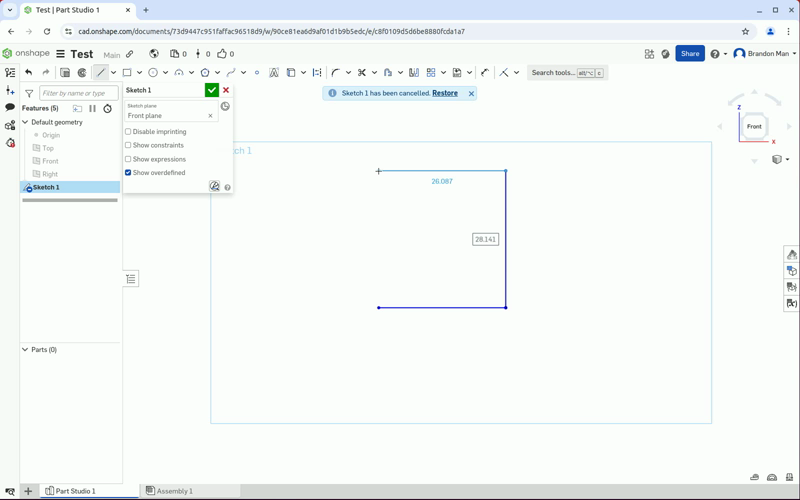
key_up(shift)
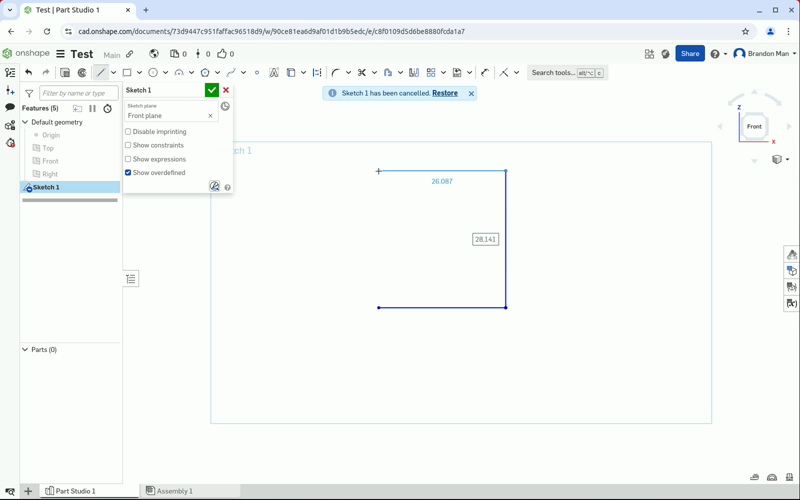
key_down(shift)
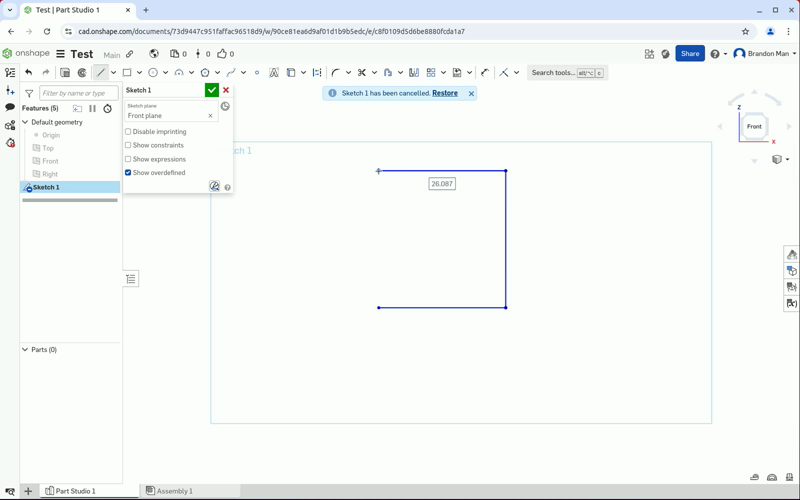
mouse_move(378, 307)
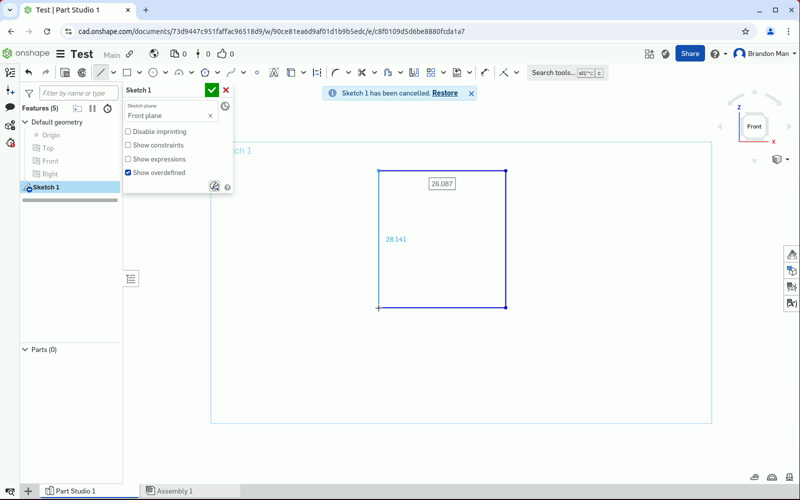
key_up(shift)
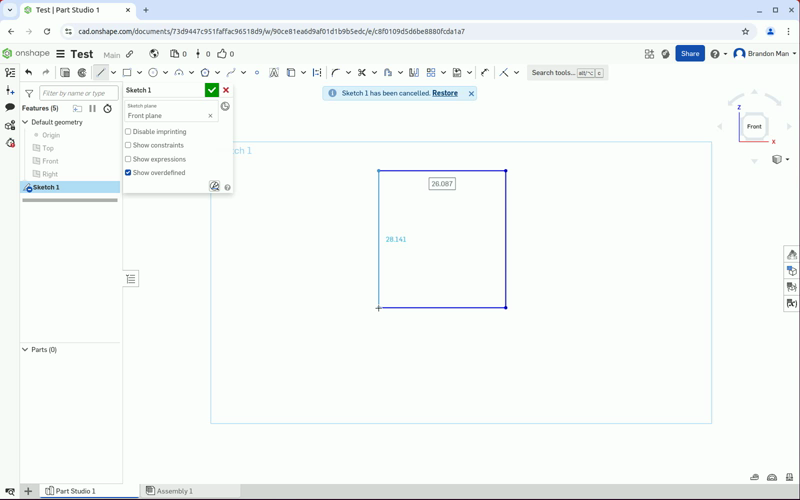
click(378, 307)
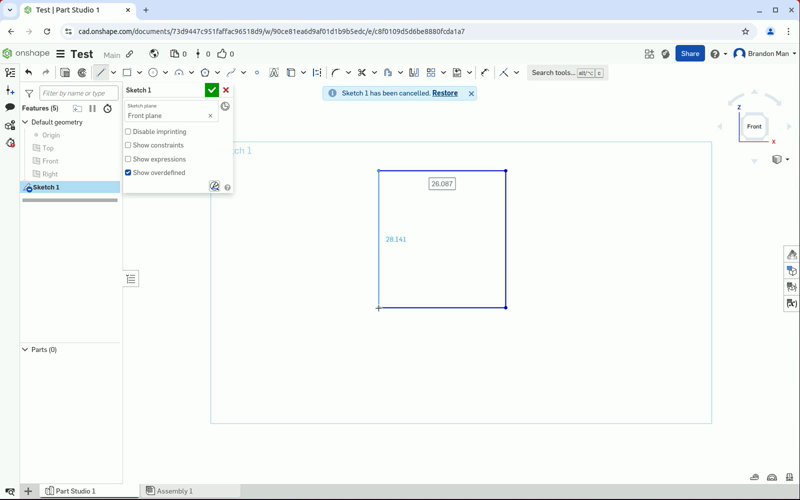
key(esc)
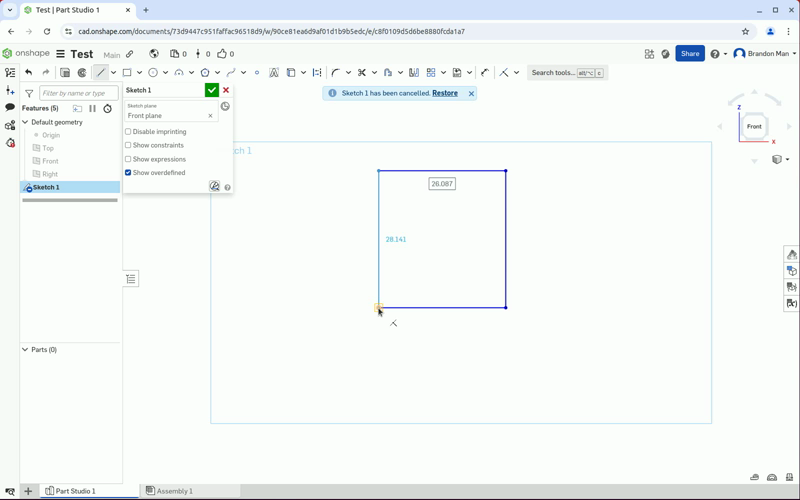
mouse_move(414, 201)
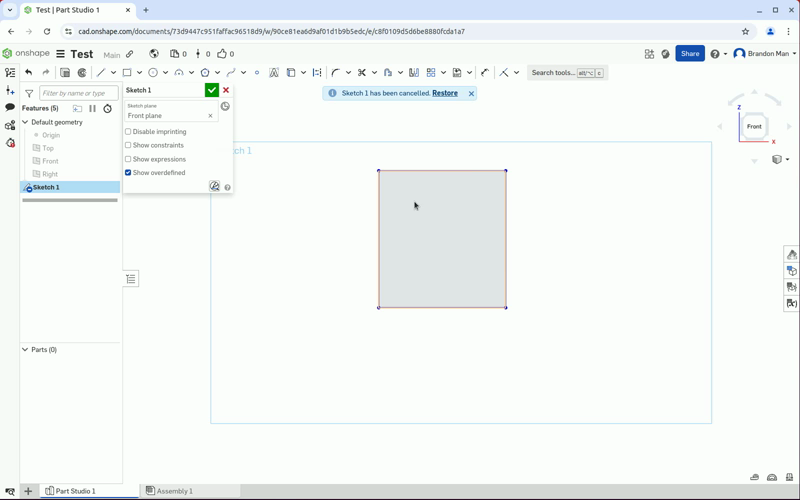
click(414, 201)
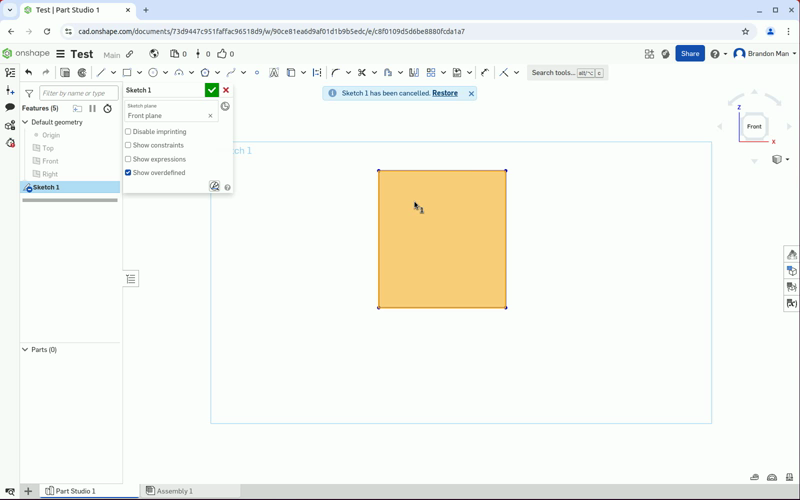
mouse_move(73, 352)
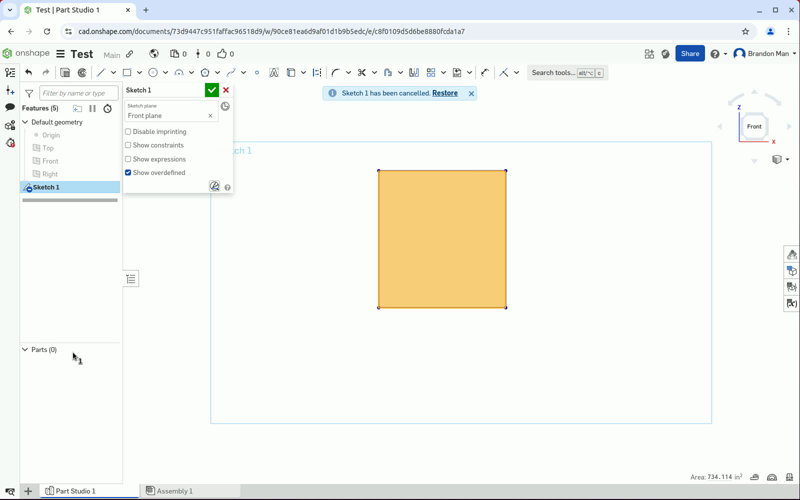
key(shift+y)
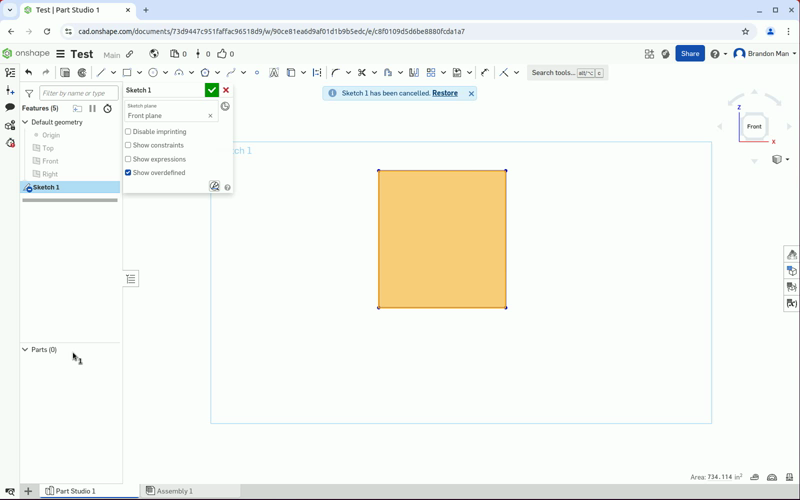
key(shift+e)
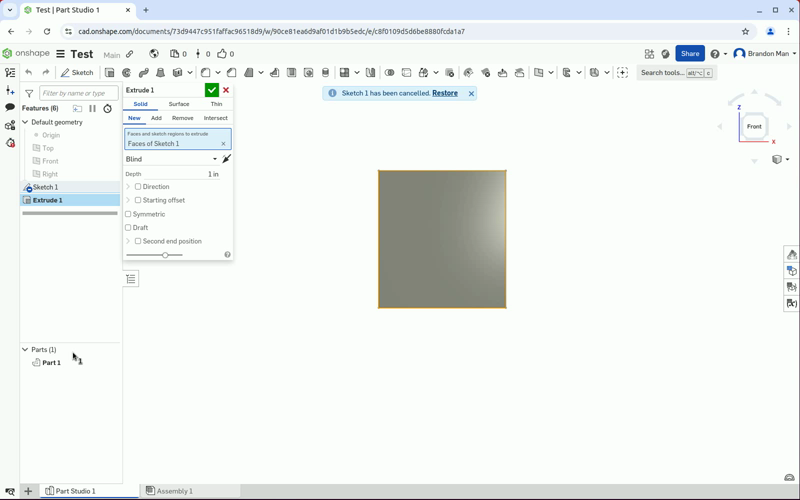
mouse_move(143, 106)
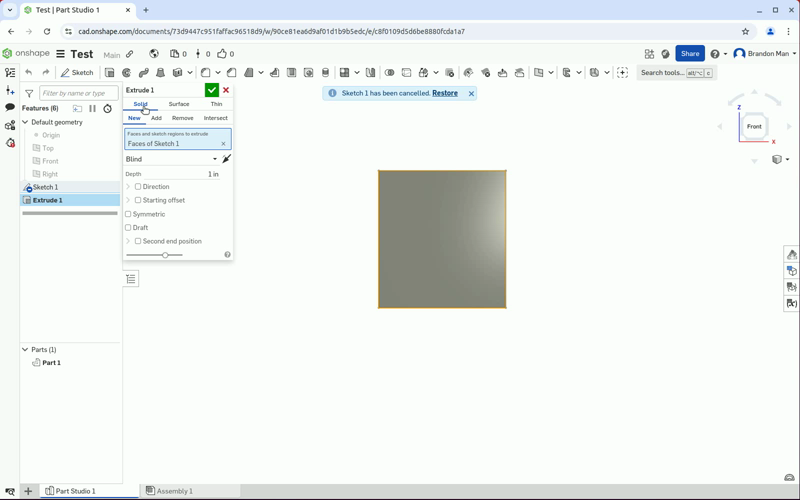
click(143, 106)
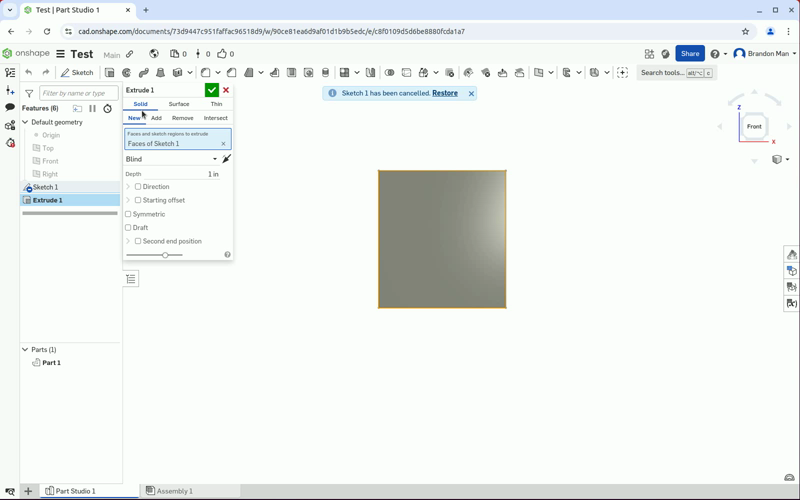
mouse_move(137, 120)
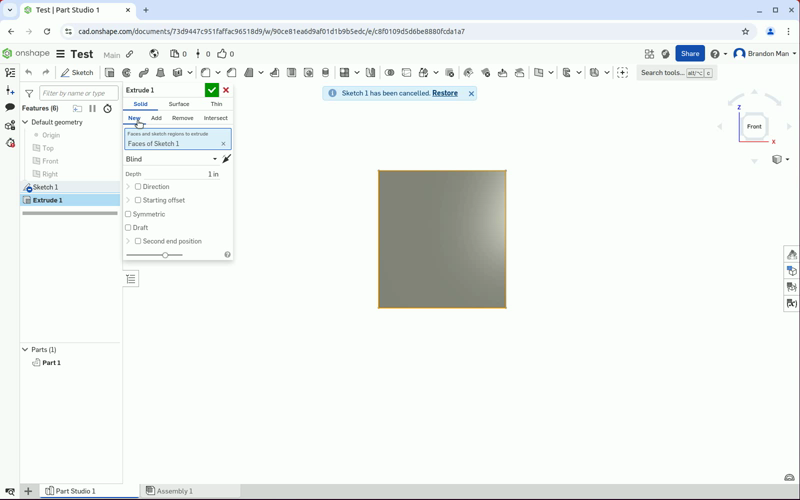
click(137, 120)
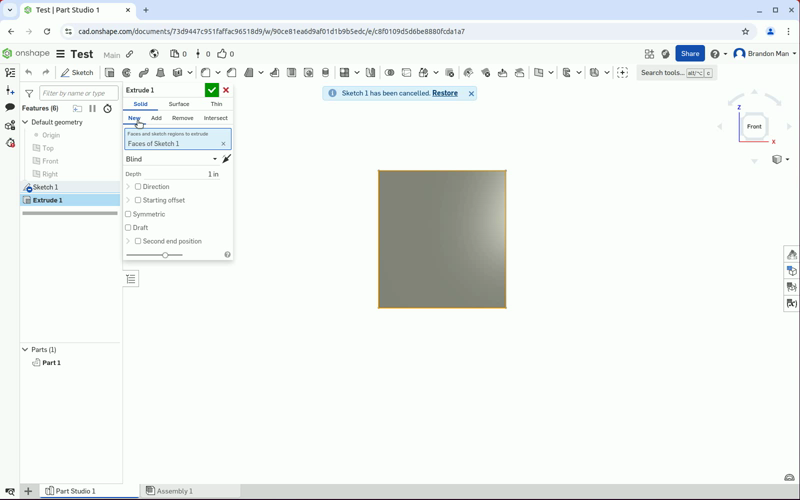
key(tab, 4)
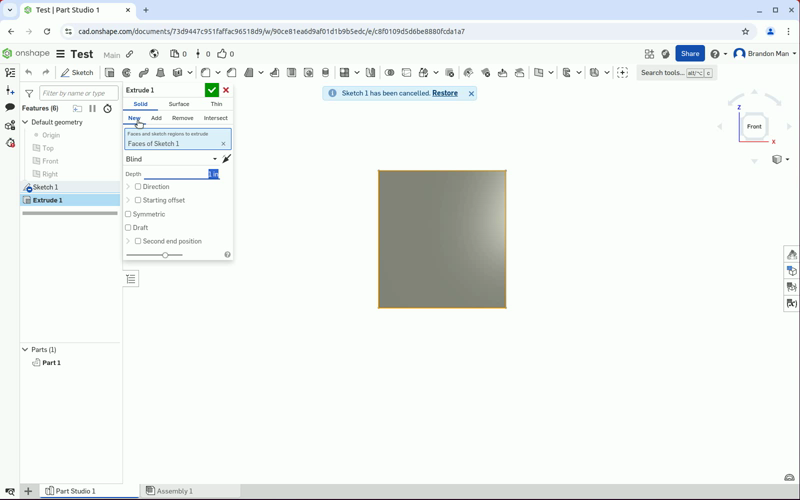
text(0.481)
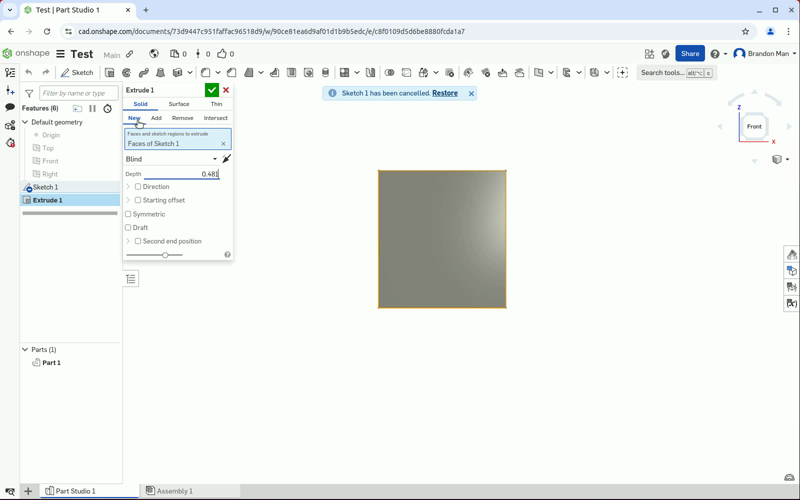
key(enter)
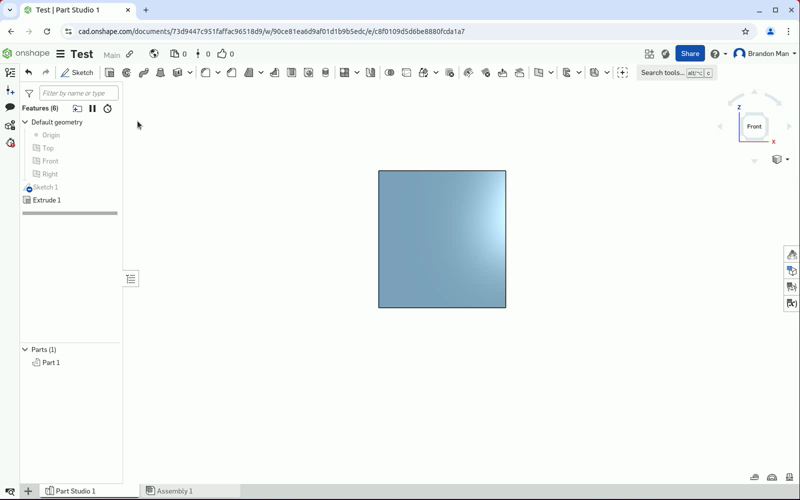
key(shift+h)
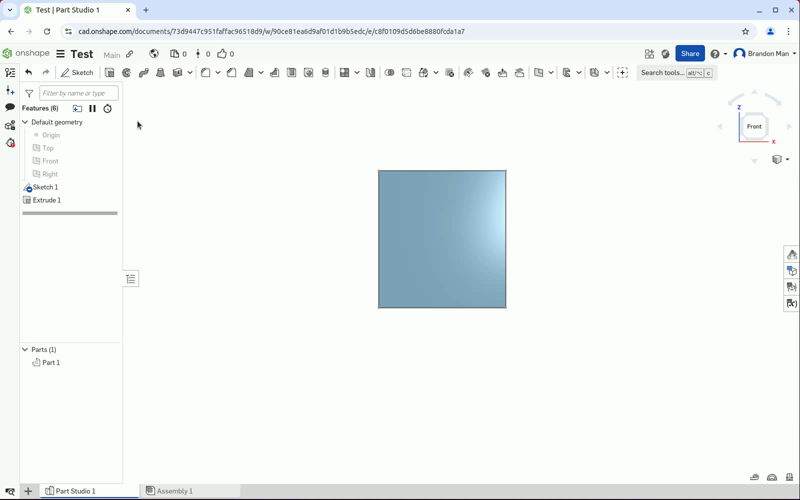
key(shift+h)
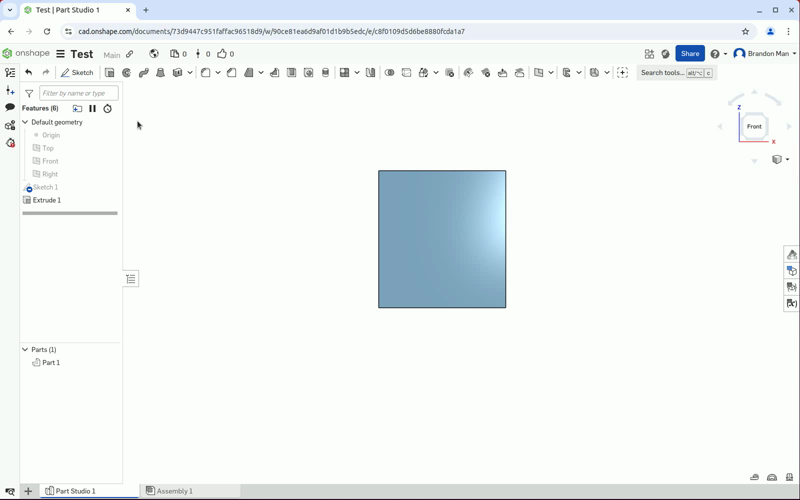
mouse_move(73, 189)
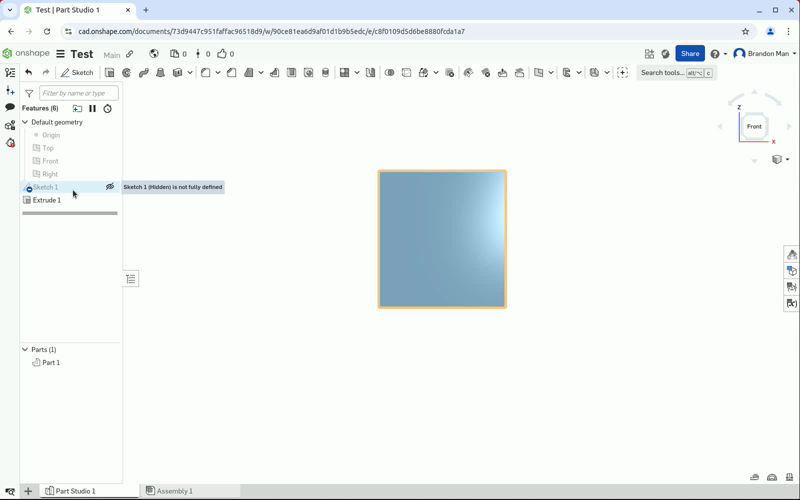
click(73, 189)
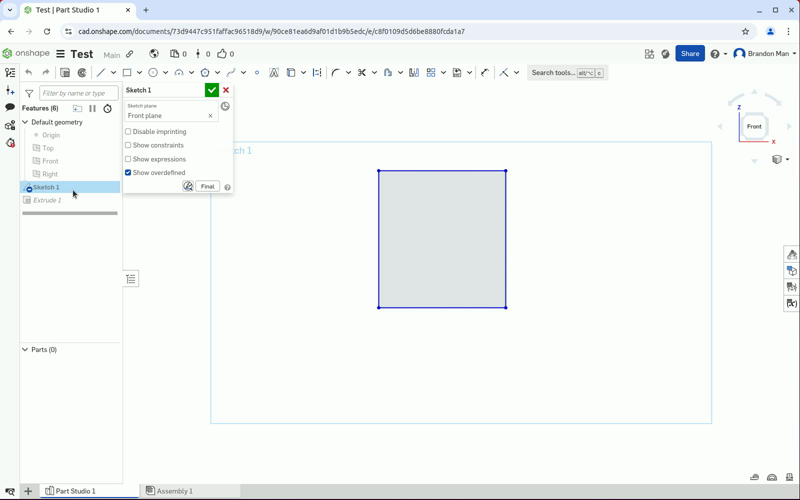
mouse_move(229, 92)
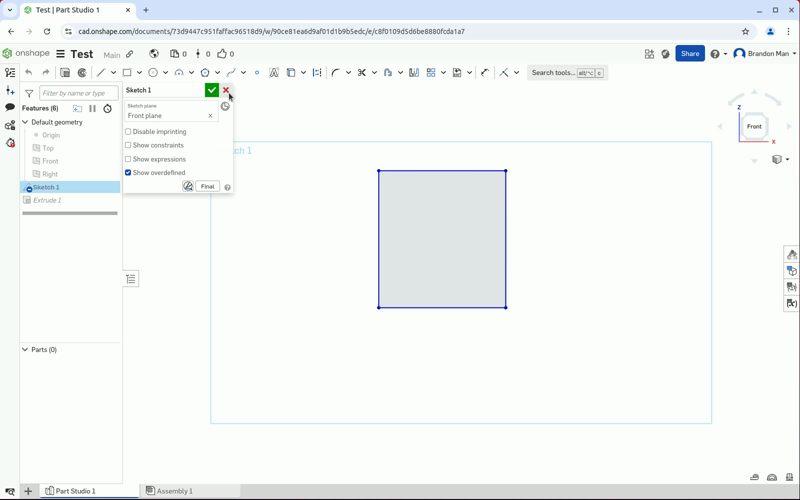
click(229, 92)
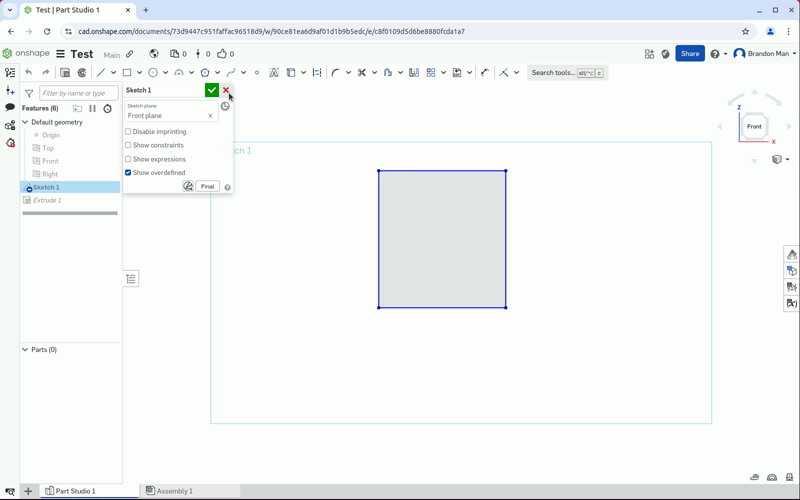
key(shift+s)
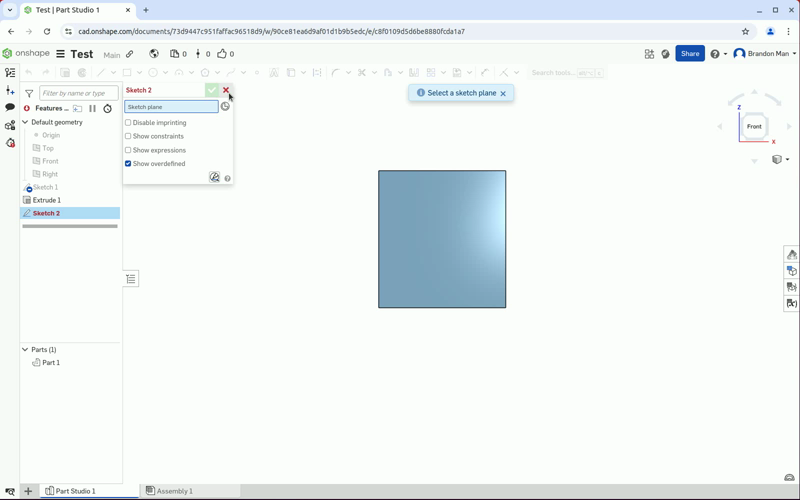
mouse_move(73, 163)
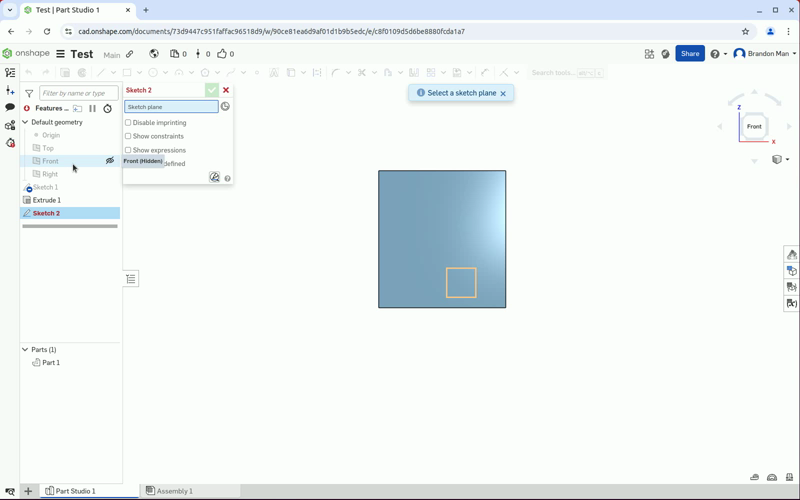
click(73, 163)
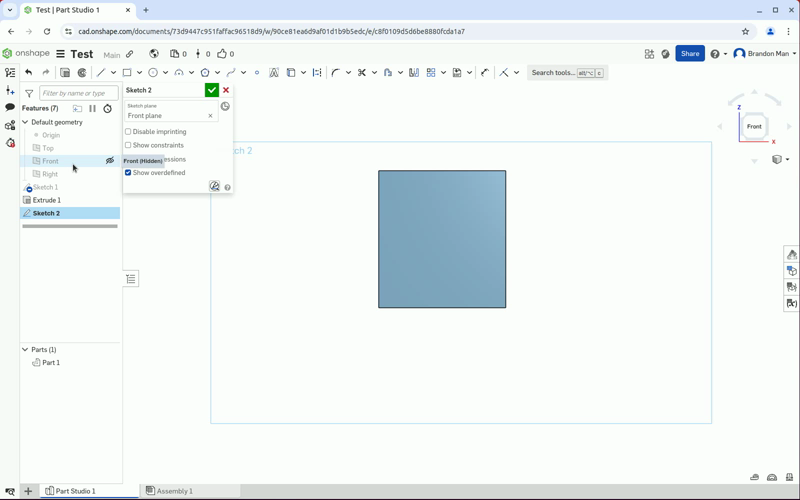
mouse_move(73, 352)
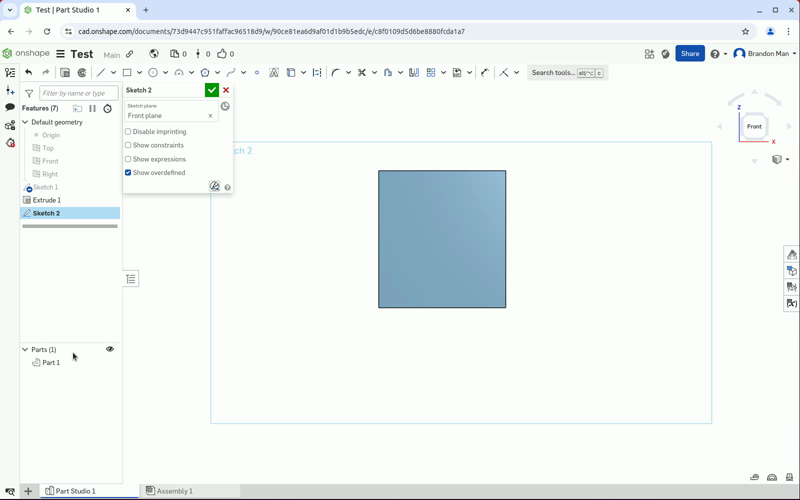
key(y)
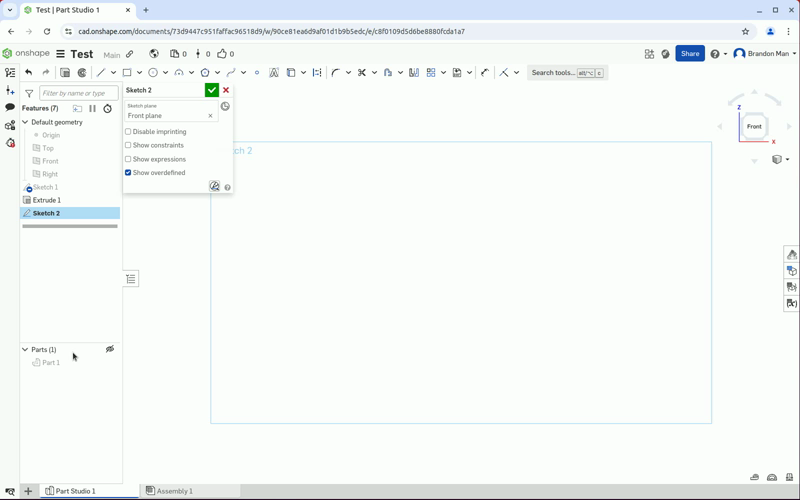
key(l)
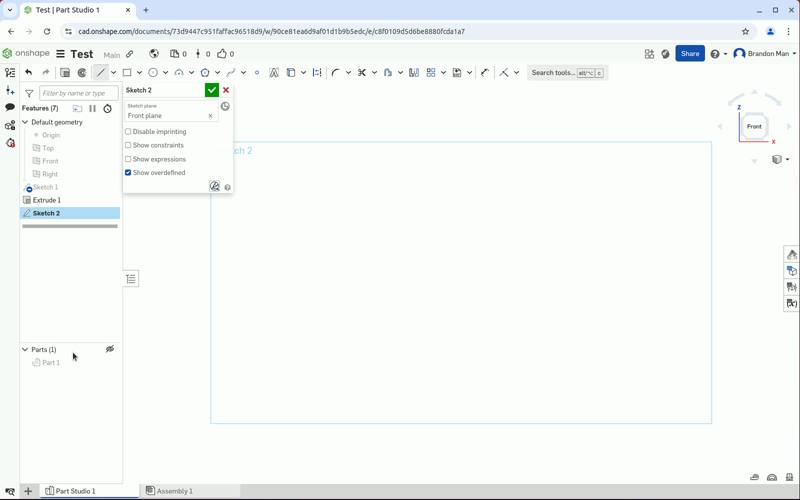
key_down(shift)
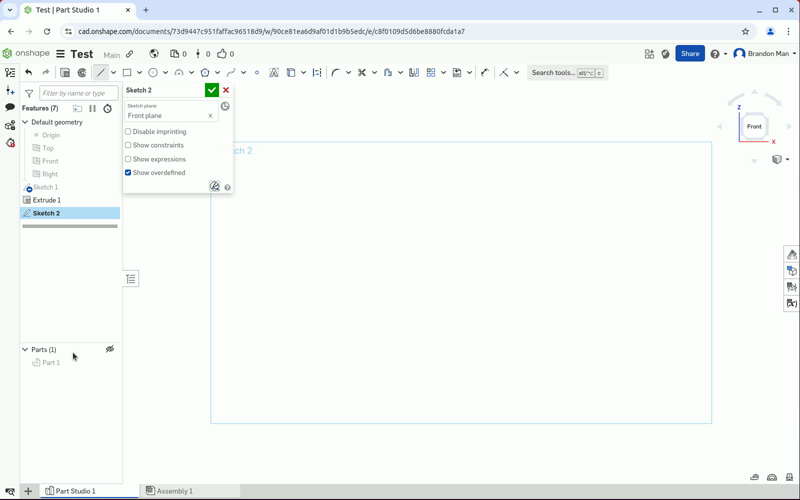
mouse_move(378, 307)
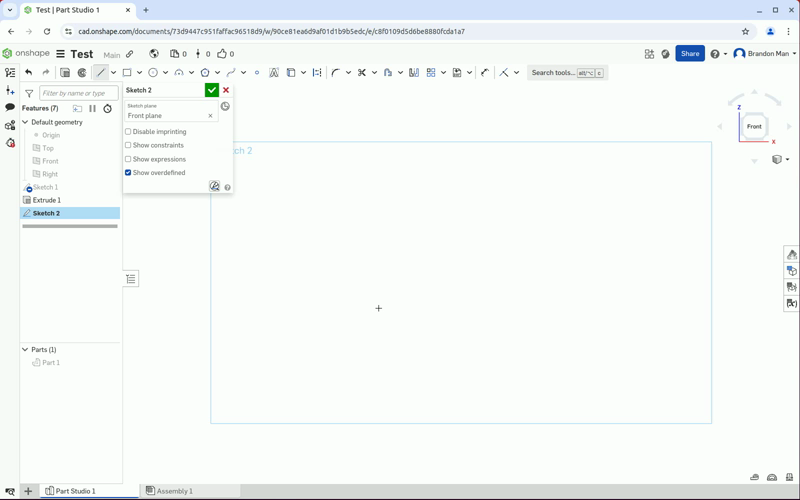
click(378, 307)
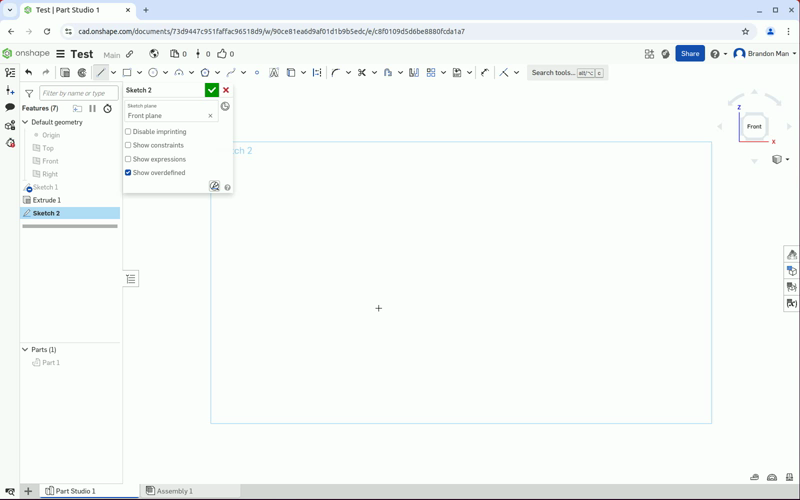
key_up(shift)
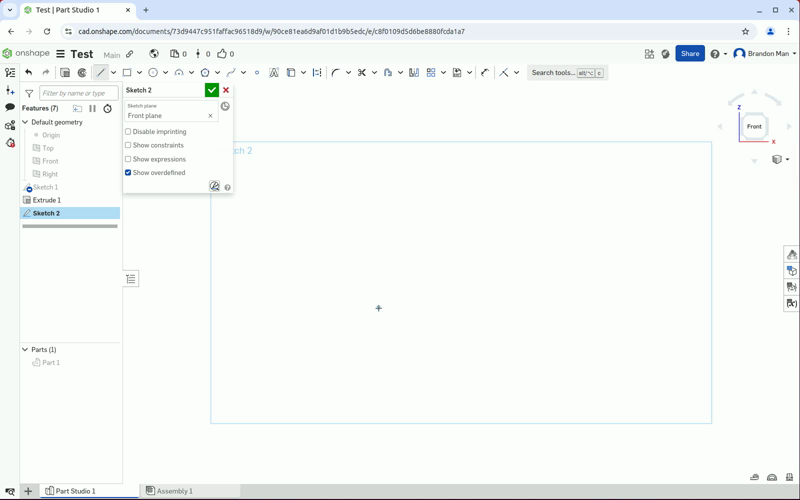
key_down(shift)
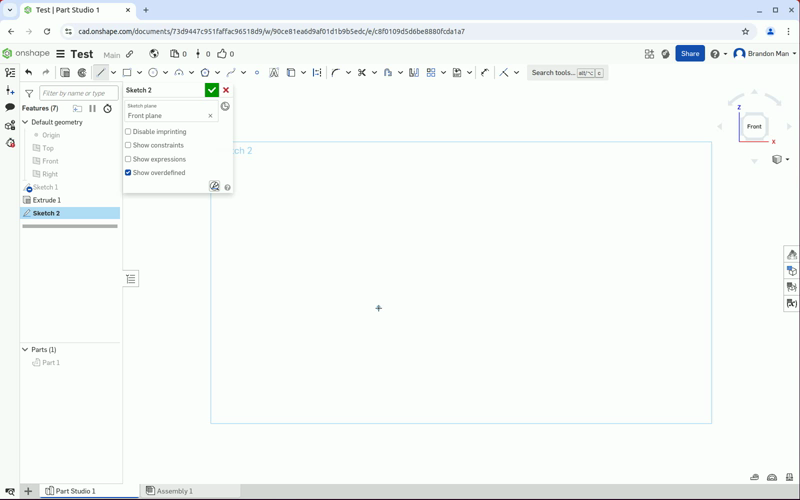
mouse_move(505, 307)
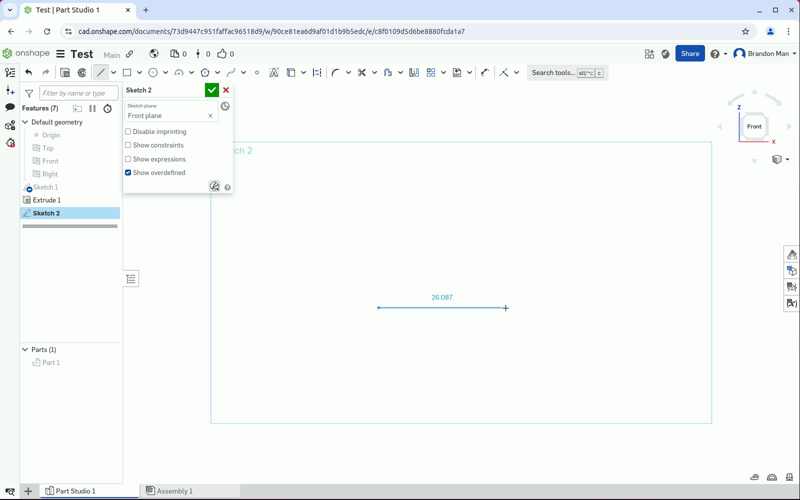
click(505, 307)
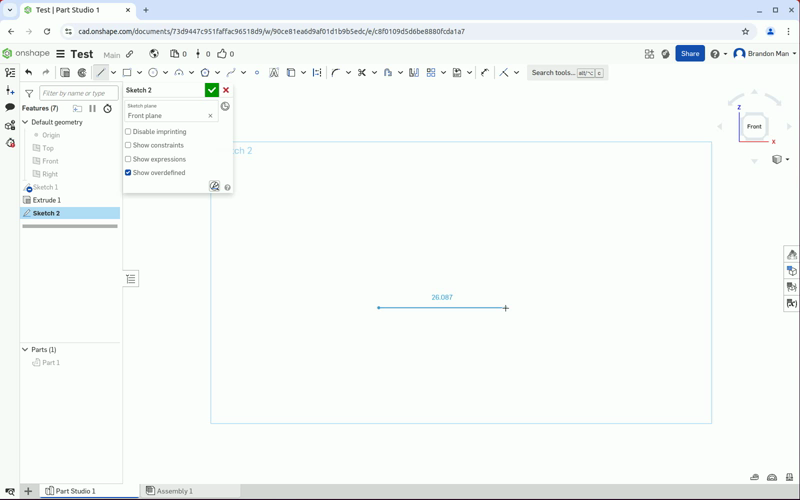
key_up(shift)
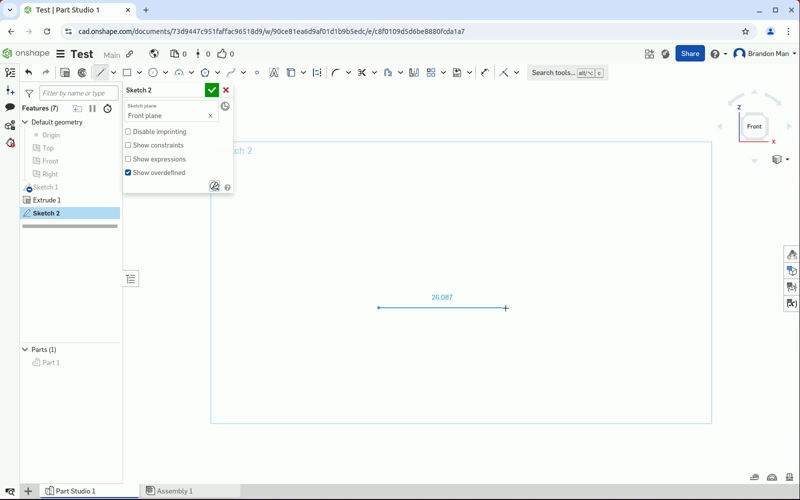
key_down(shift)
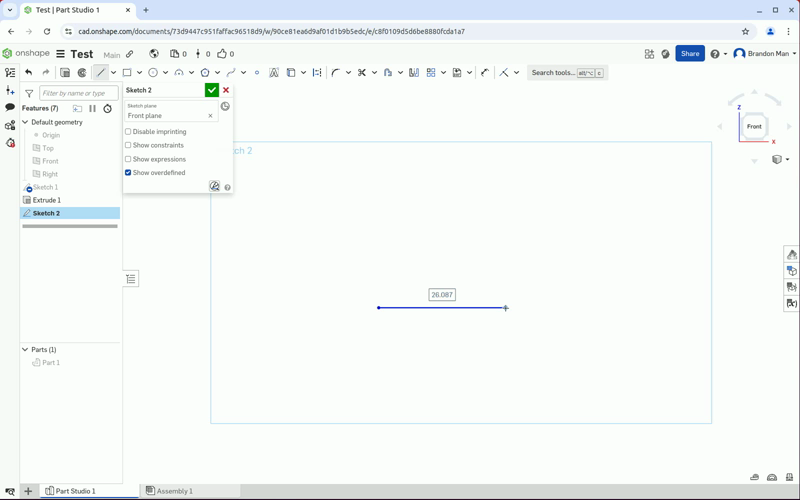
mouse_move(505, 170)
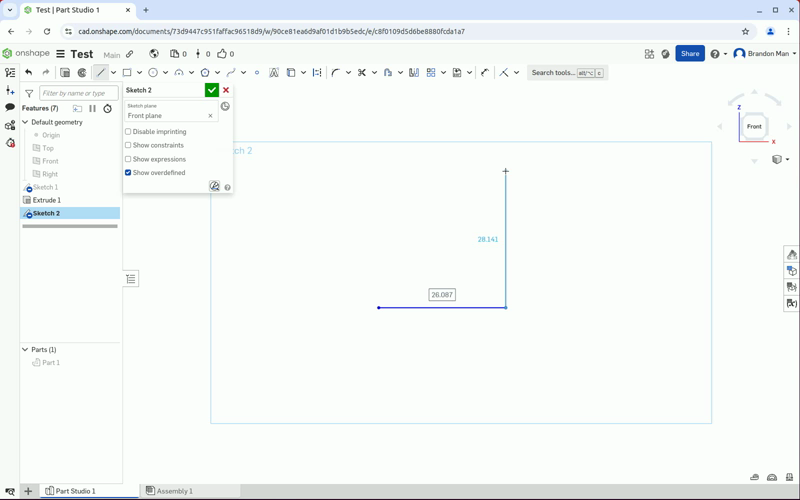
click(505, 170)
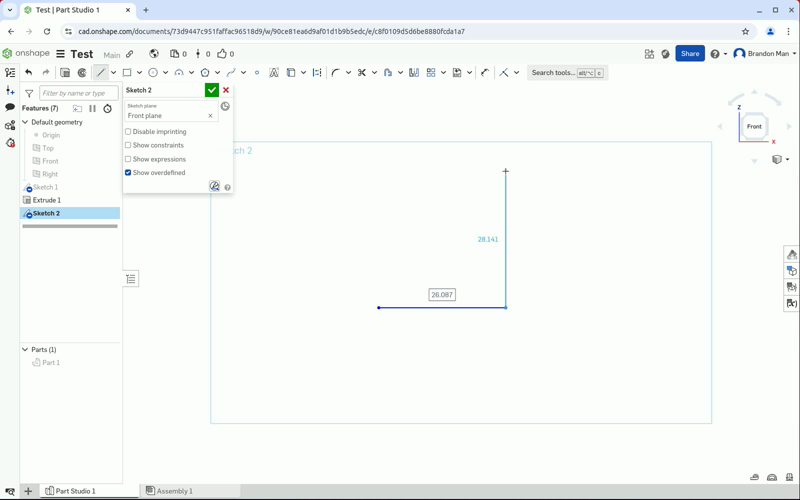
key_up(shift)
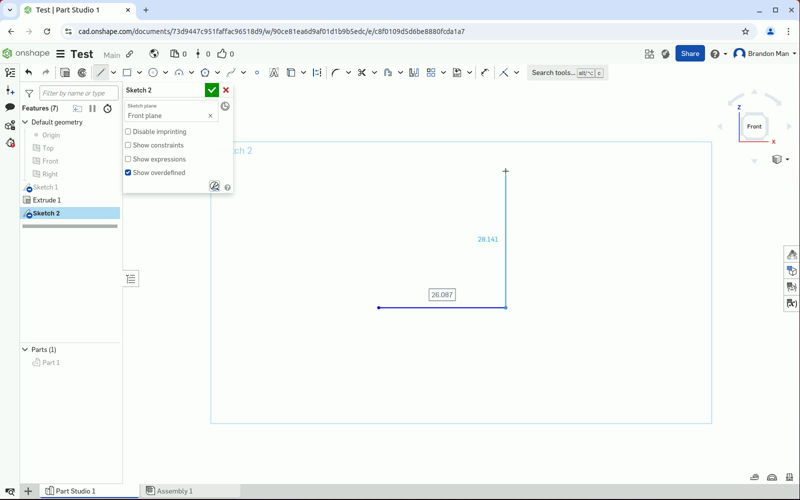
key_down(shift)
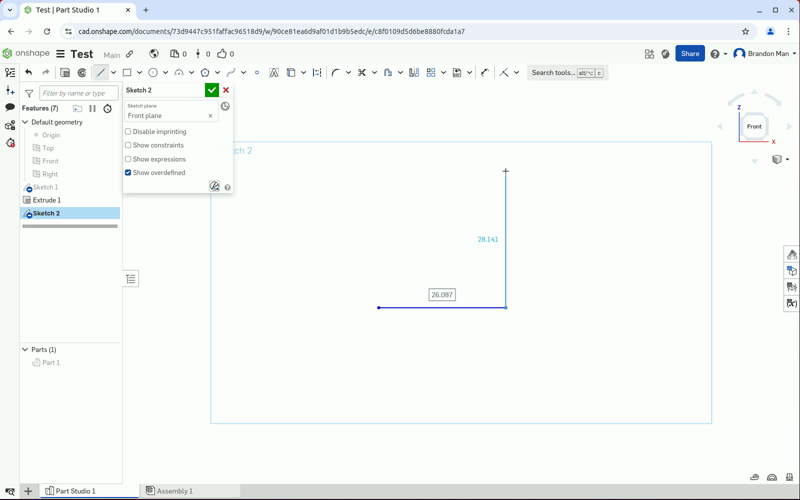
mouse_move(378, 170)
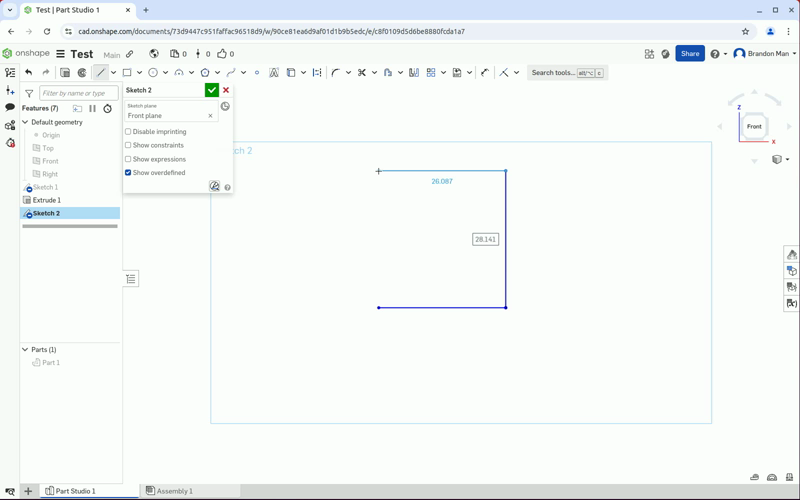
click(378, 170)
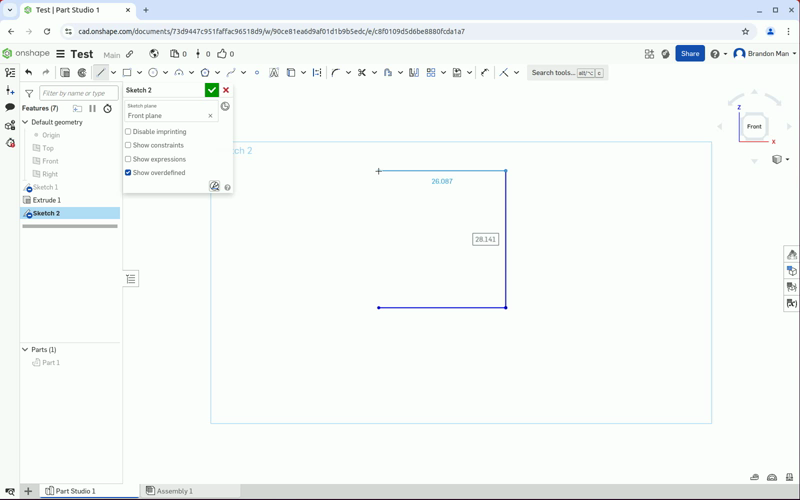
key_up(shift)
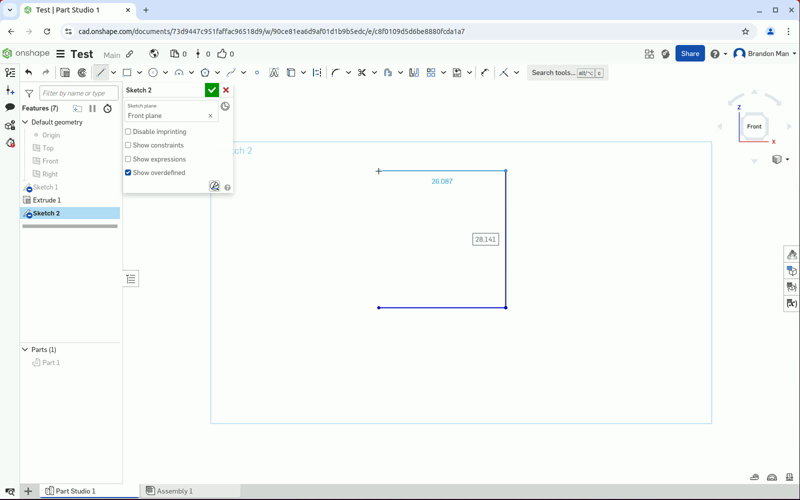
key_down(shift)
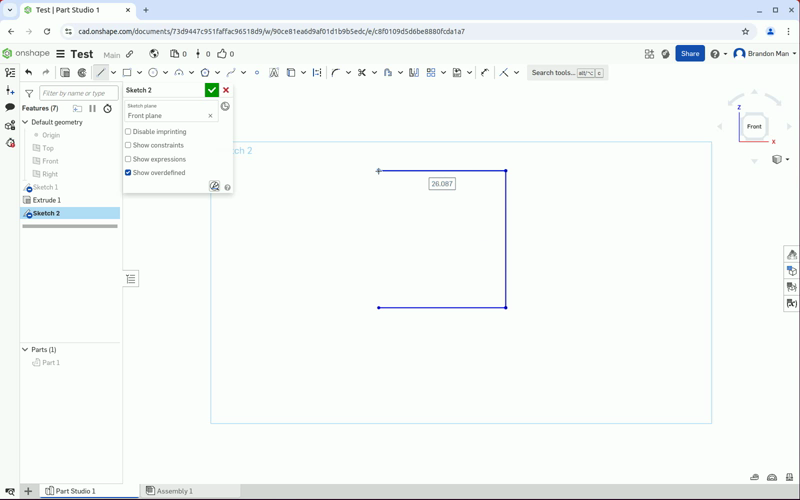
mouse_move(378, 307)
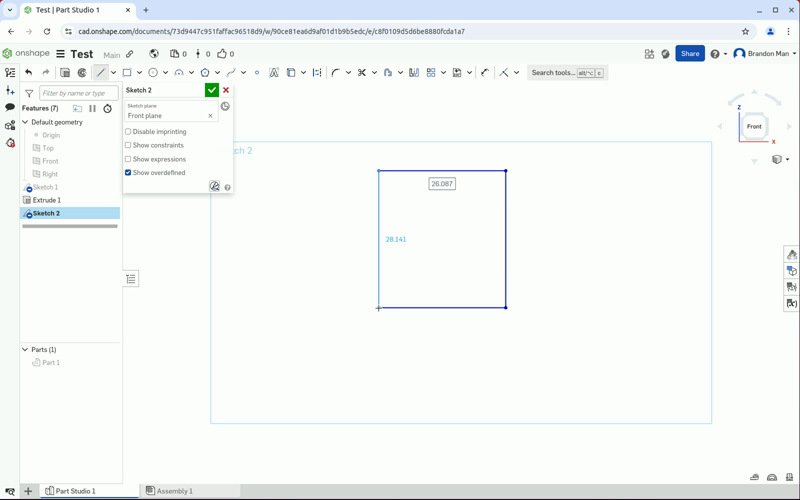
key_up(shift)
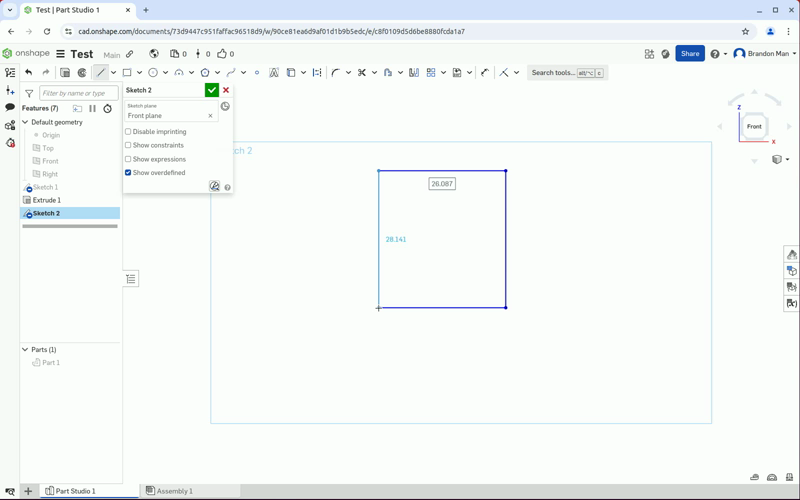
click(378, 307)
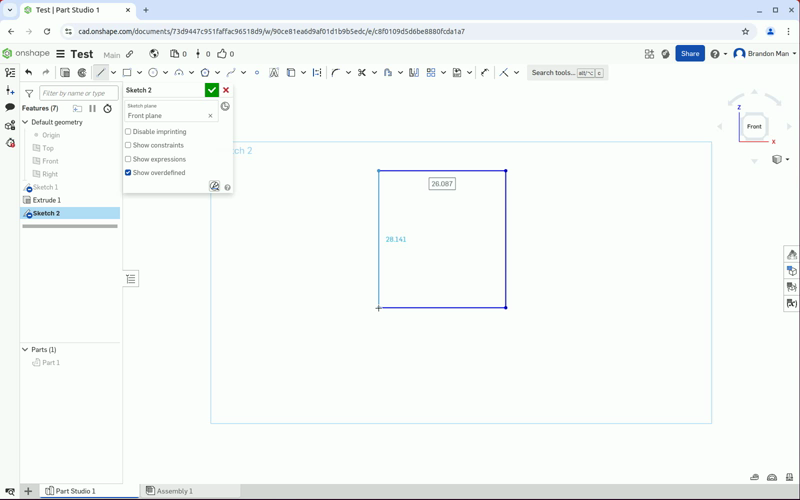
key(esc)
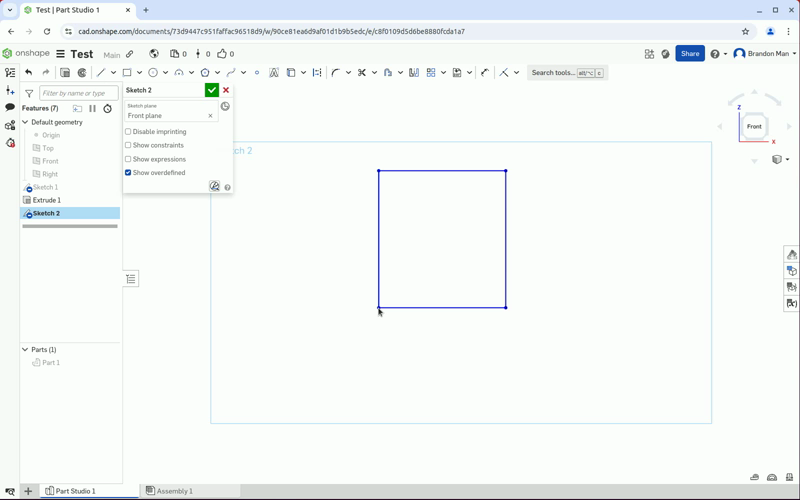
mouse_move(404, 283)
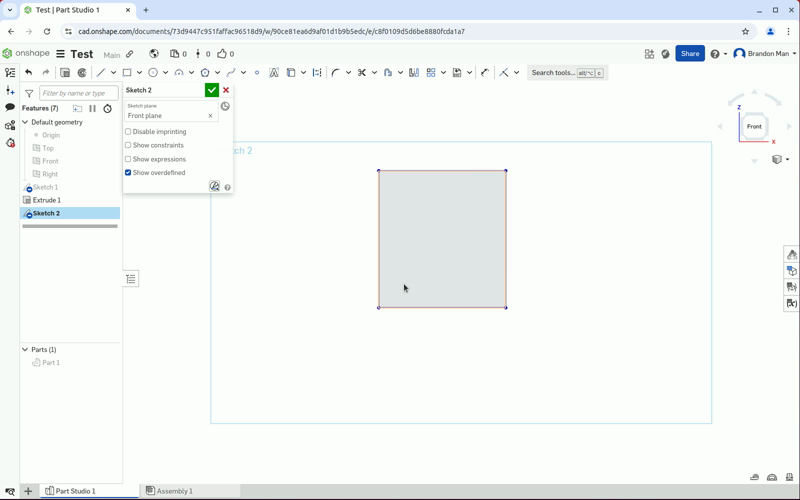
click(404, 283)
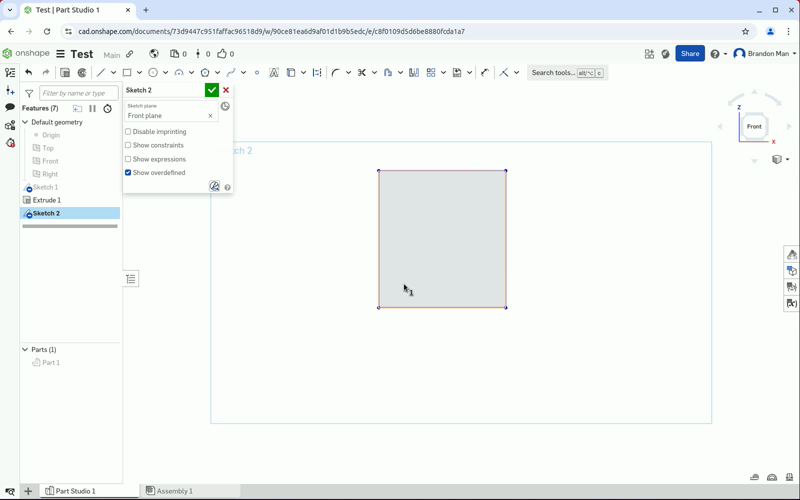
mouse_move(73, 352)
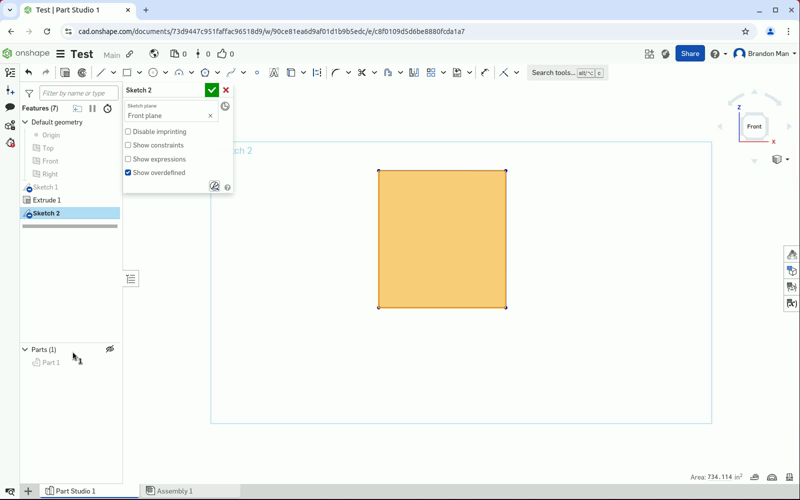
key(shift+y)
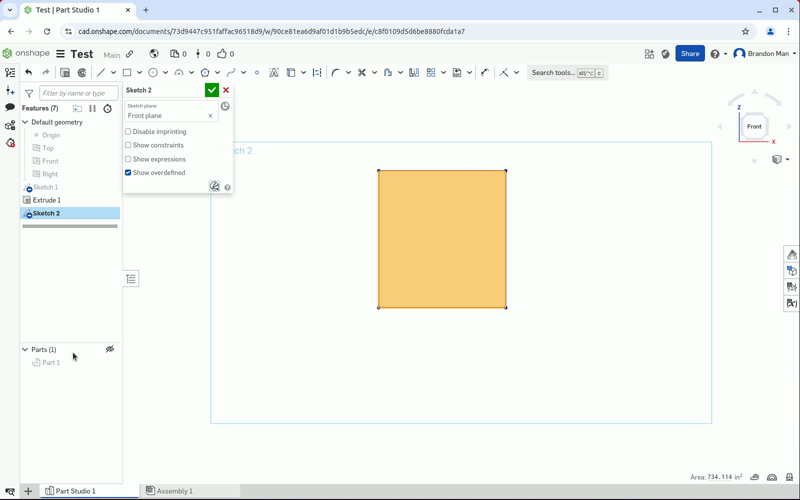
key(shift+e)
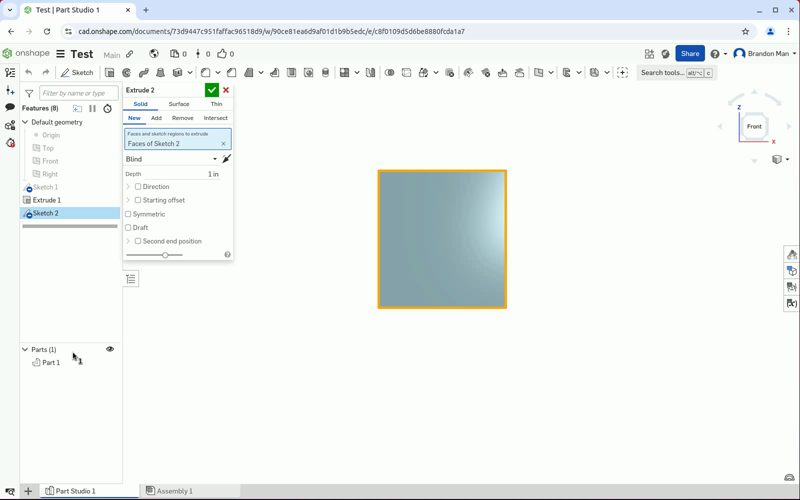
mouse_move(143, 106)
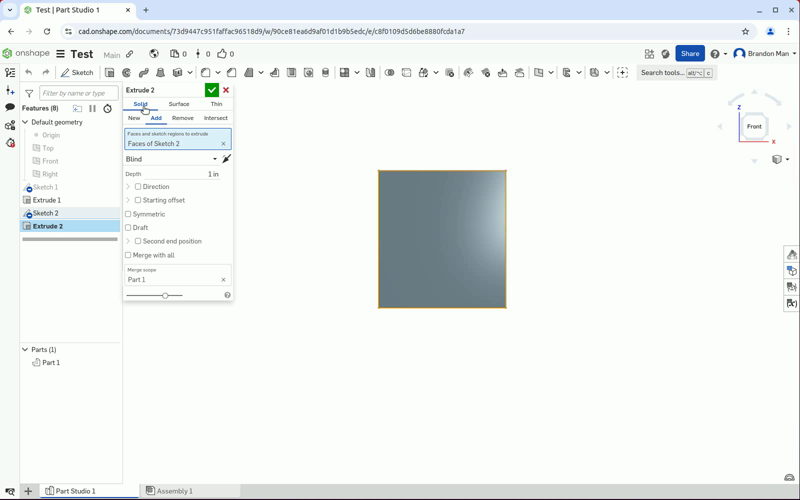
click(143, 106)
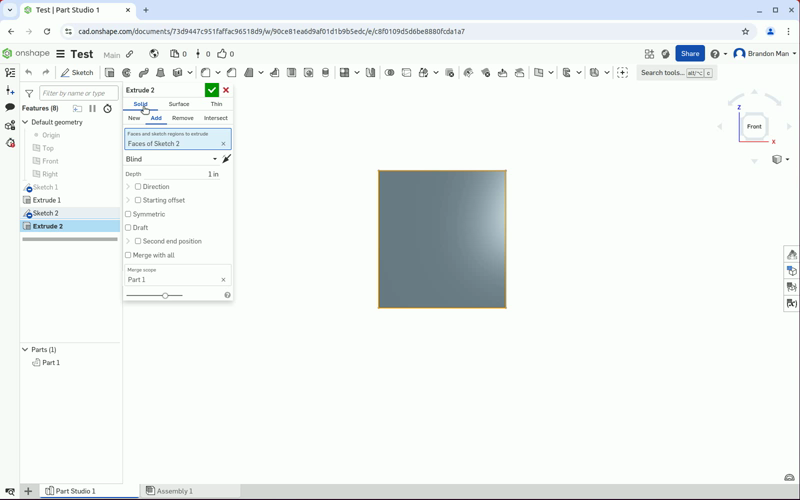
mouse_move(137, 120)
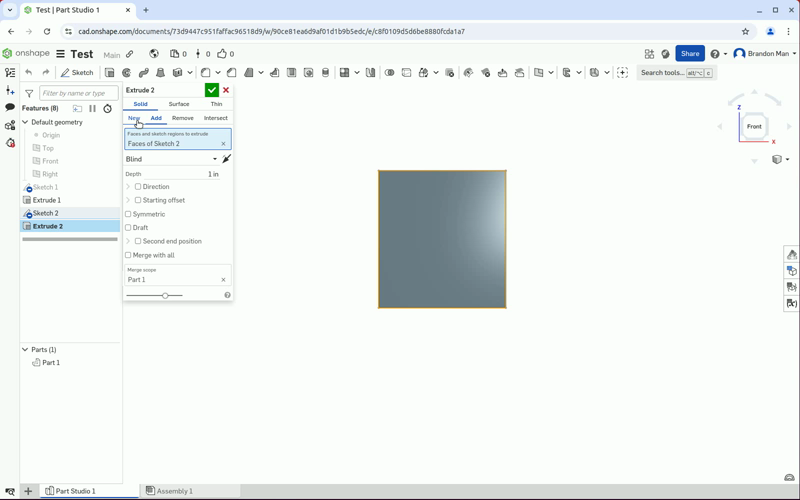
click(137, 120)
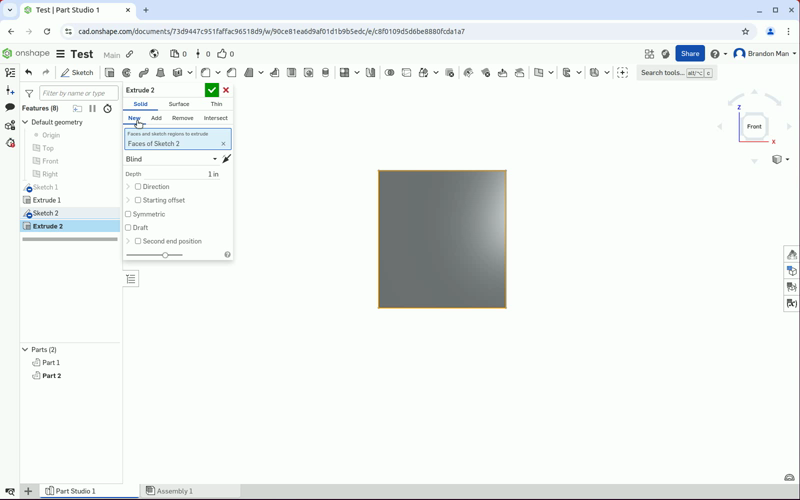
key(tab, 4)
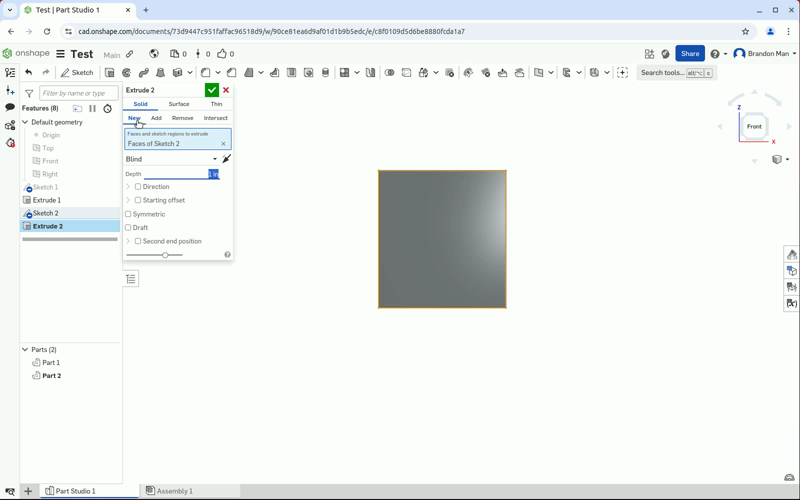
text(0.481)
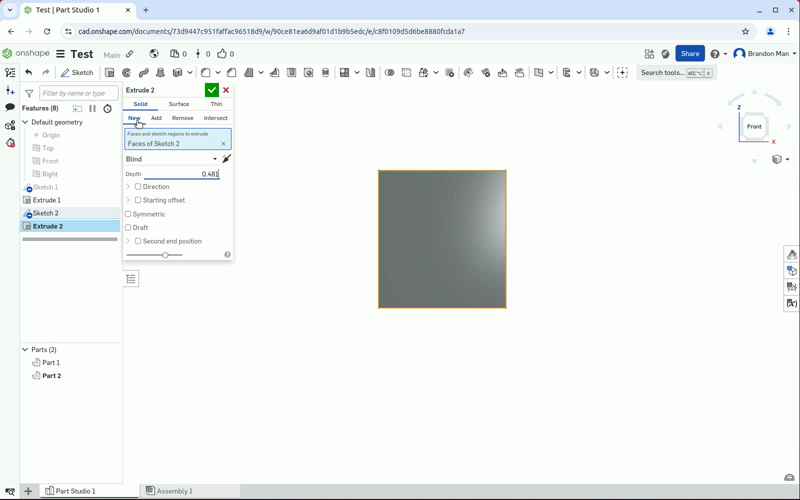
key(enter)
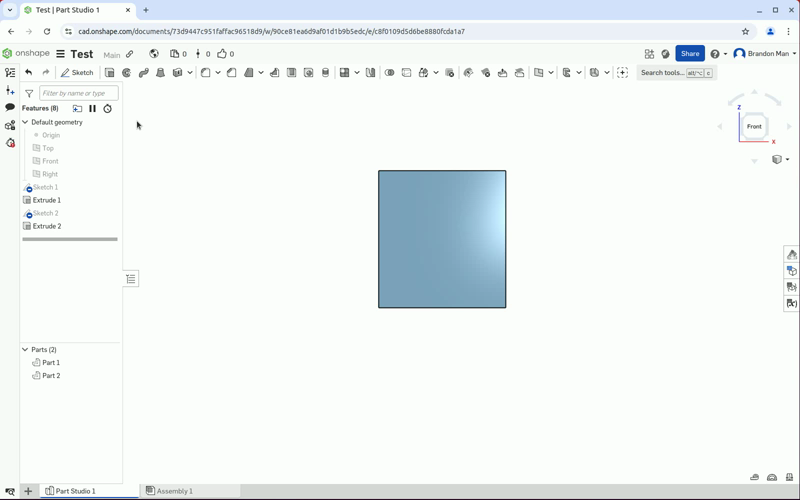
key(shift+h)
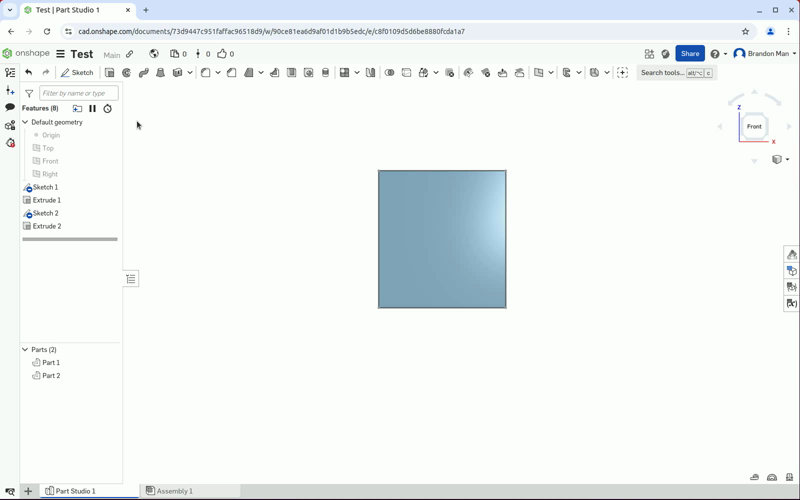
key(shift+h)
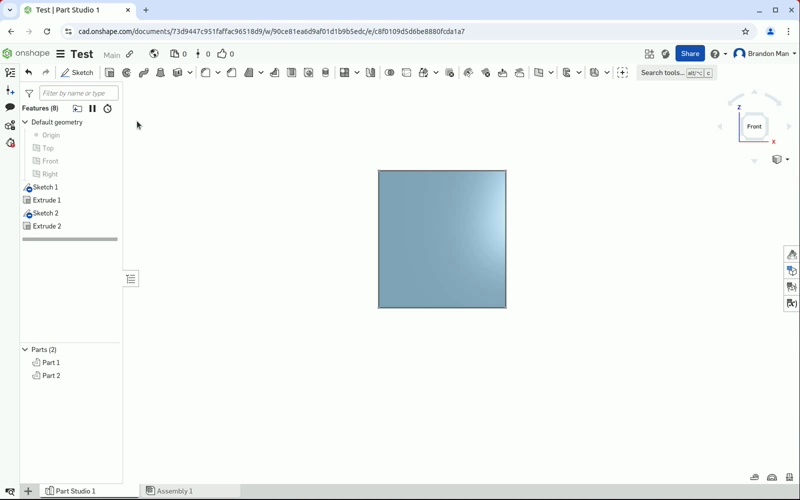
key(shift+7)
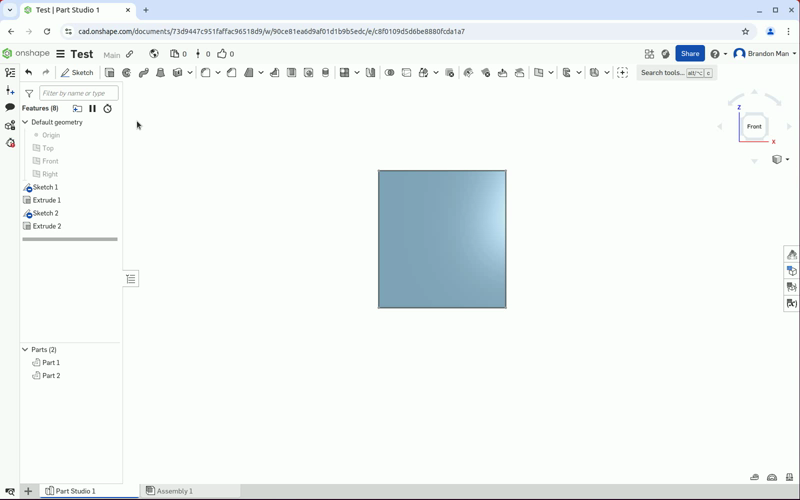
key(left, 2)
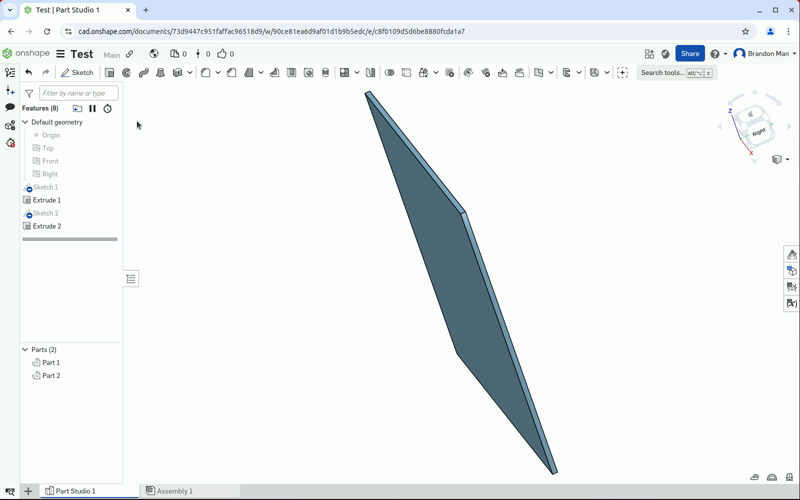
key(down, 2)
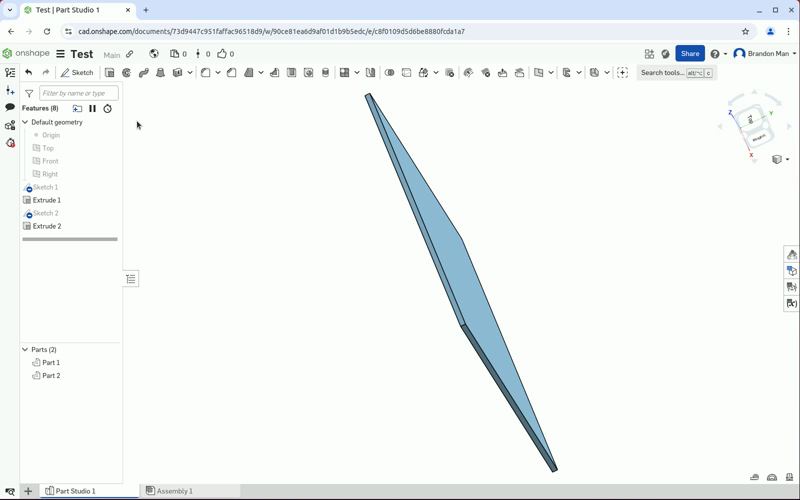
key(up, 2)
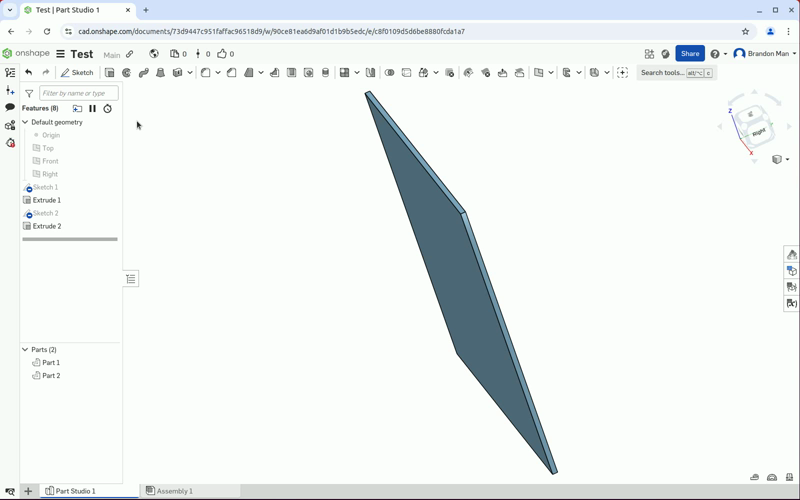
key(right, 2)
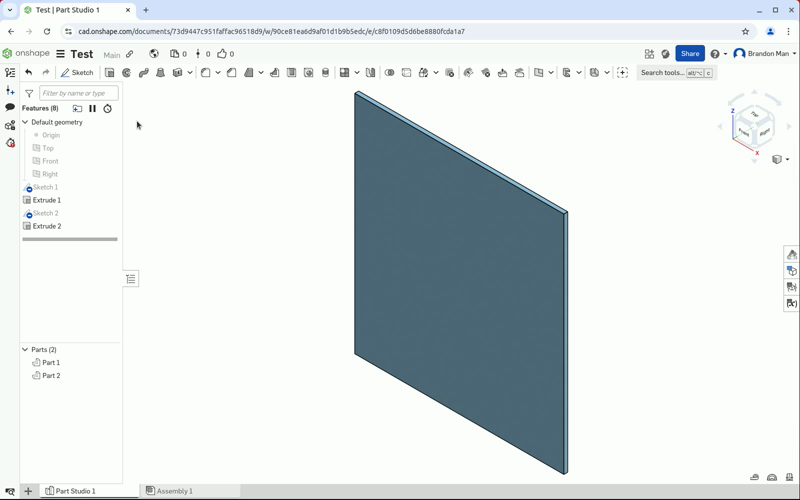
mouse_move(73, 189)
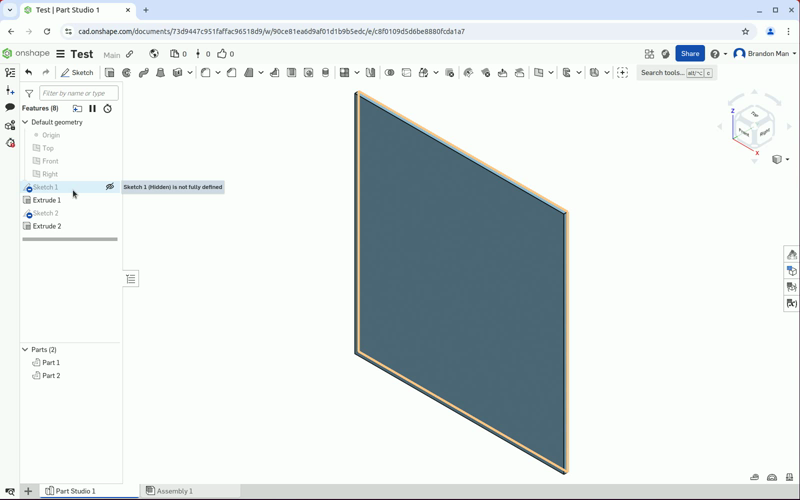
click(73, 189)